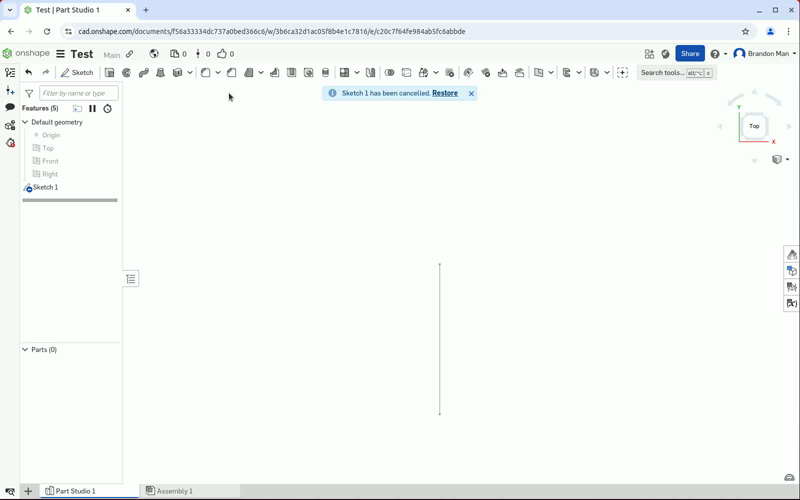
key(shift+h)
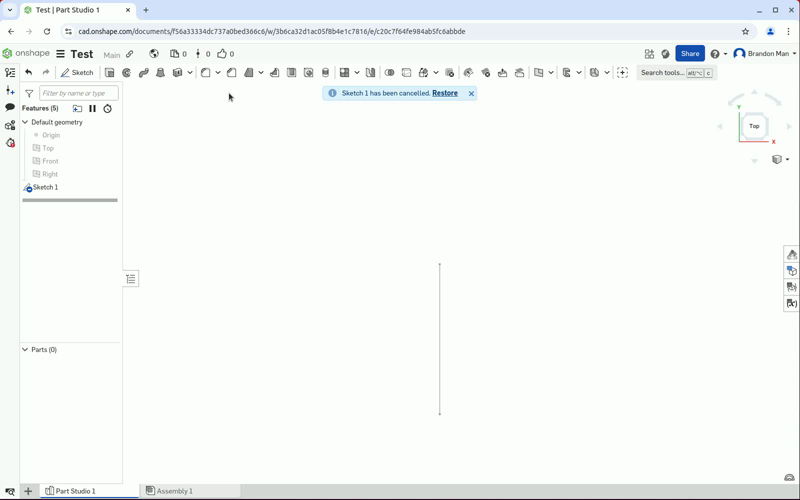
key(shift+s)
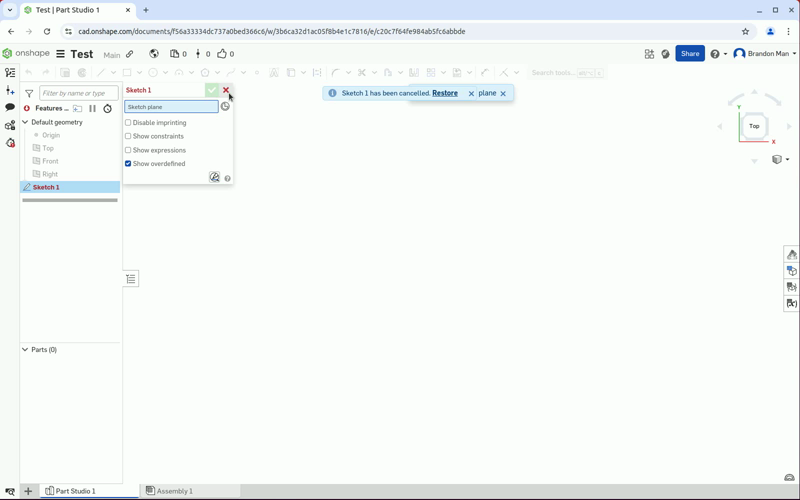
mouse_move(73, 150)
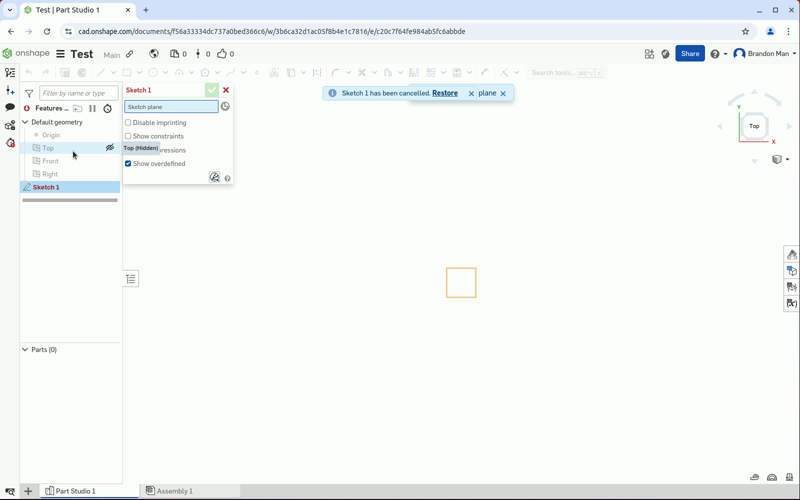
click(73, 150)
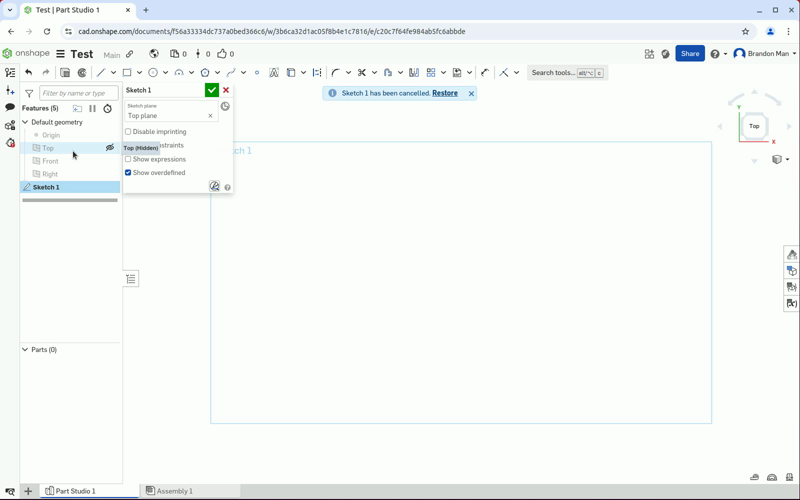
mouse_move(73, 352)
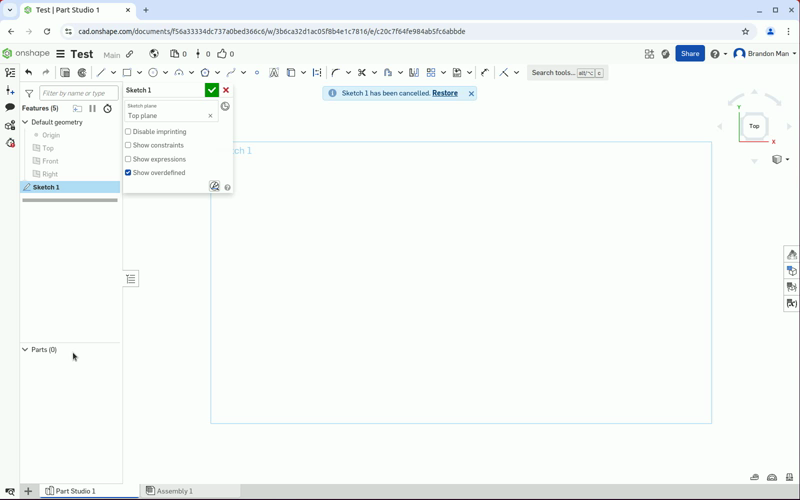
key(y)
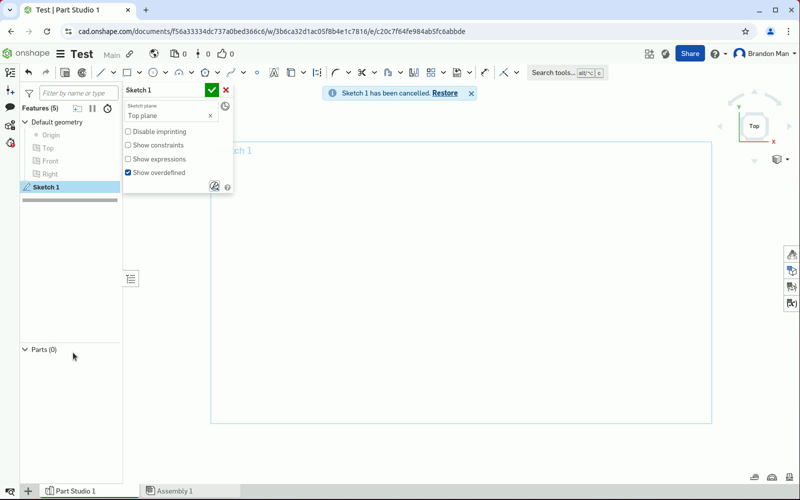
key(l)
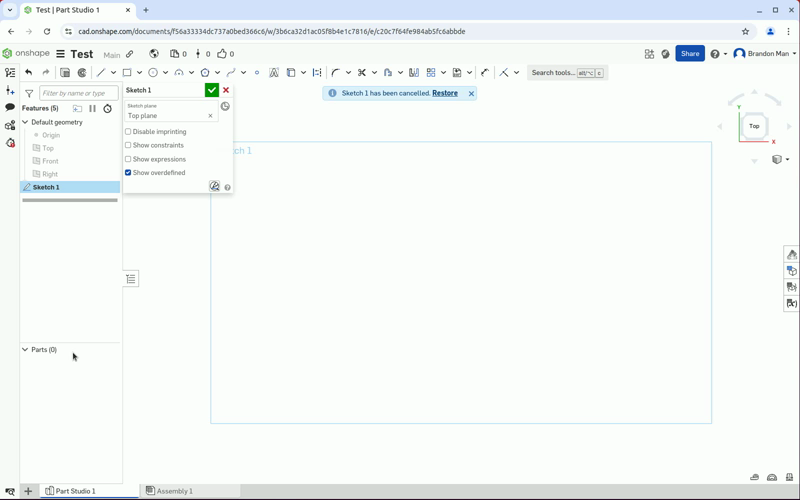
key_down(shift)
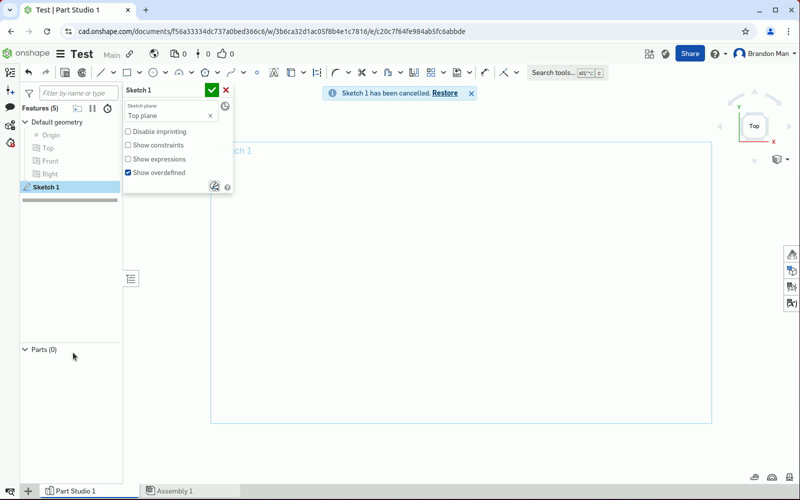
mouse_move(419, 395)
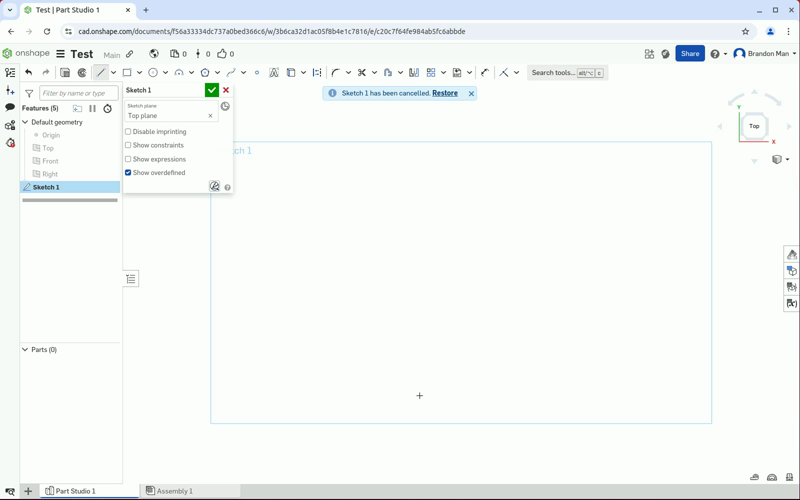
click(419, 395)
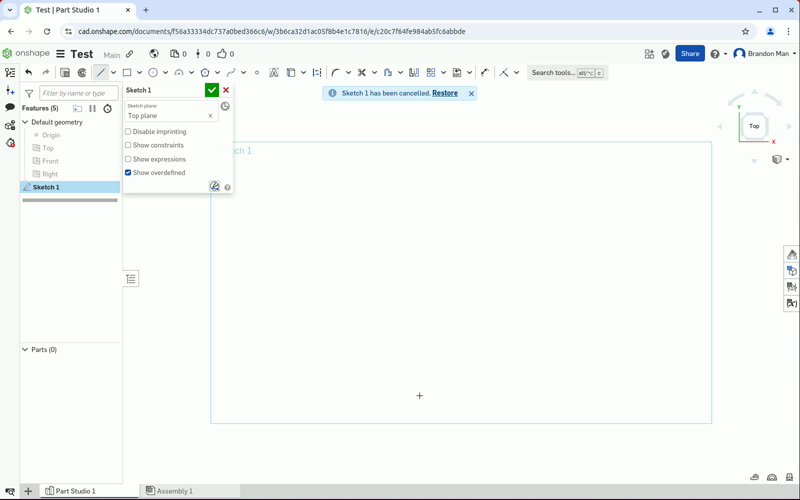
key_up(shift)
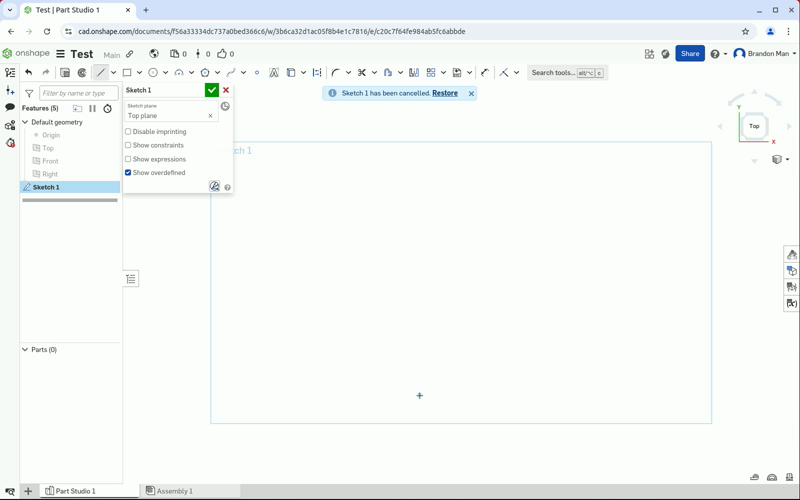
key_down(shift)
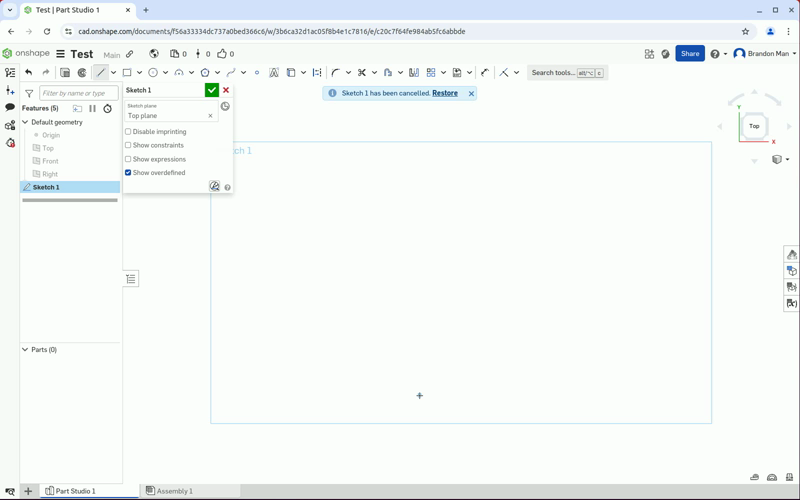
mouse_move(502, 395)
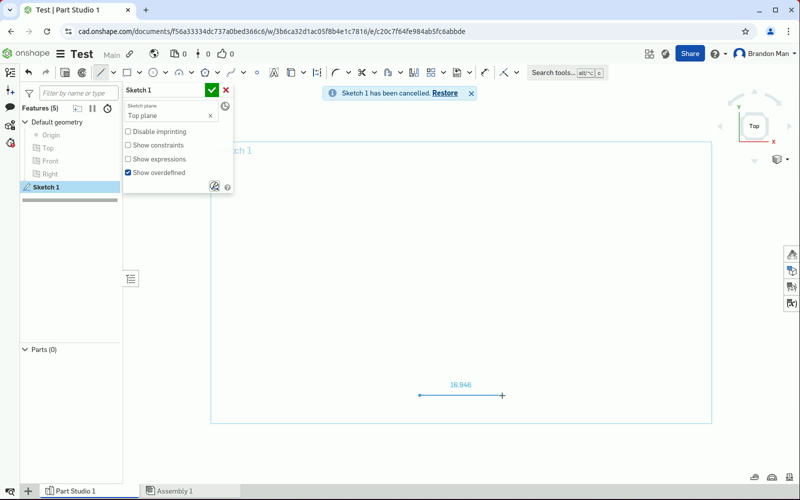
click(502, 395)
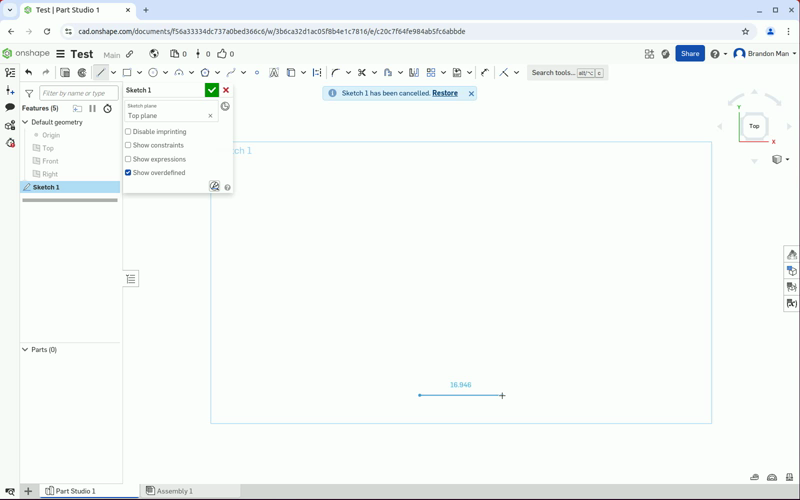
key_up(shift)
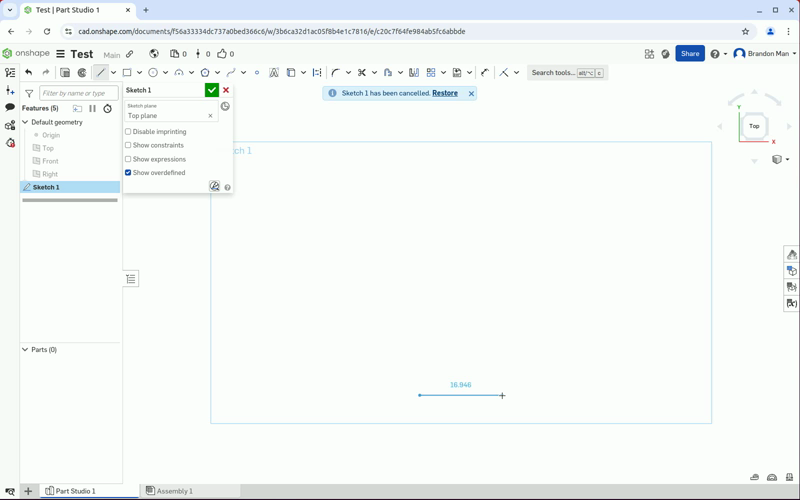
key_down(shift)
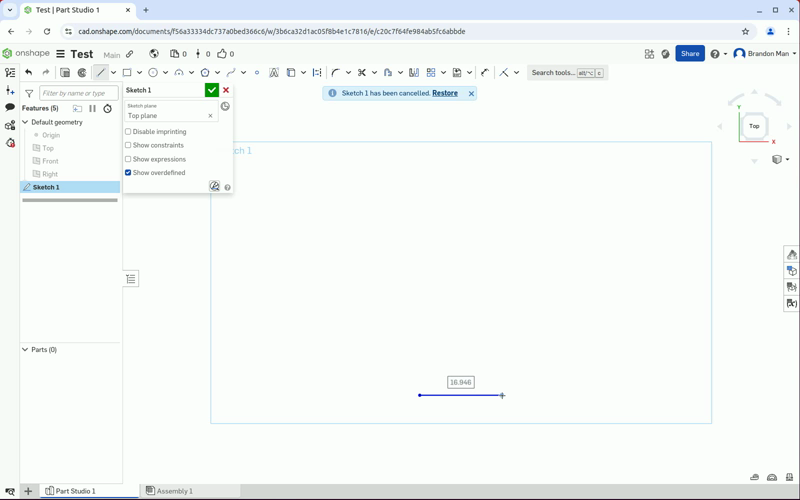
mouse_move(502, 171)
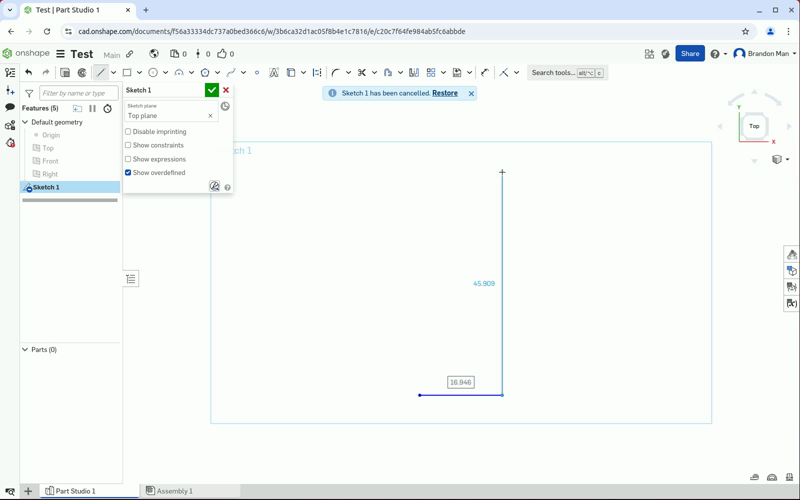
click(502, 171)
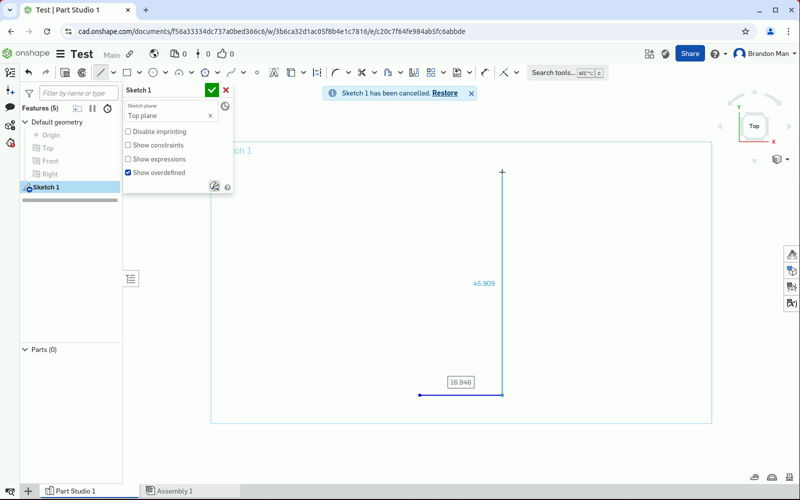
key_up(shift)
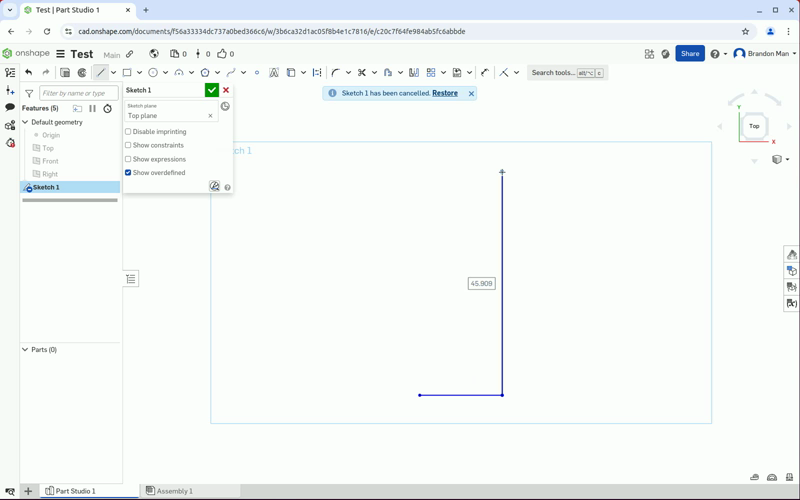
key_down(shift)
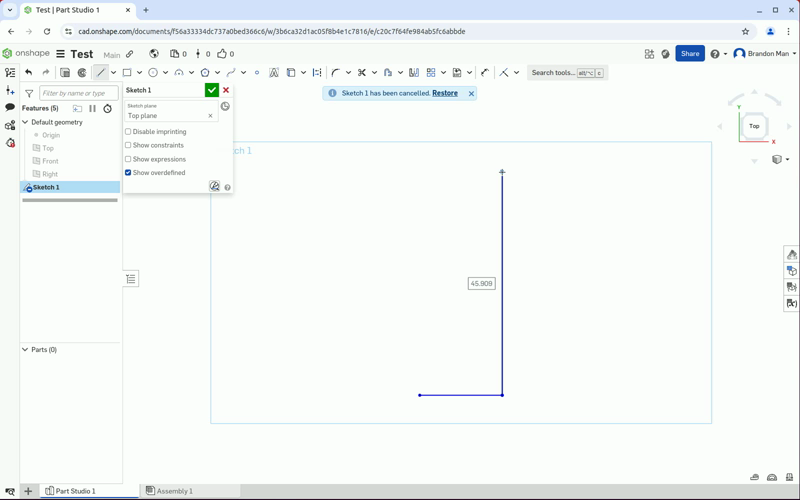
mouse_move(419, 171)
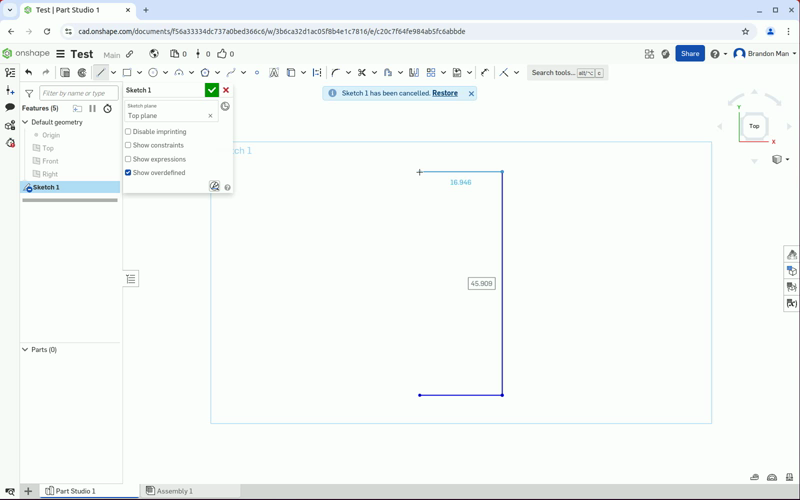
click(419, 171)
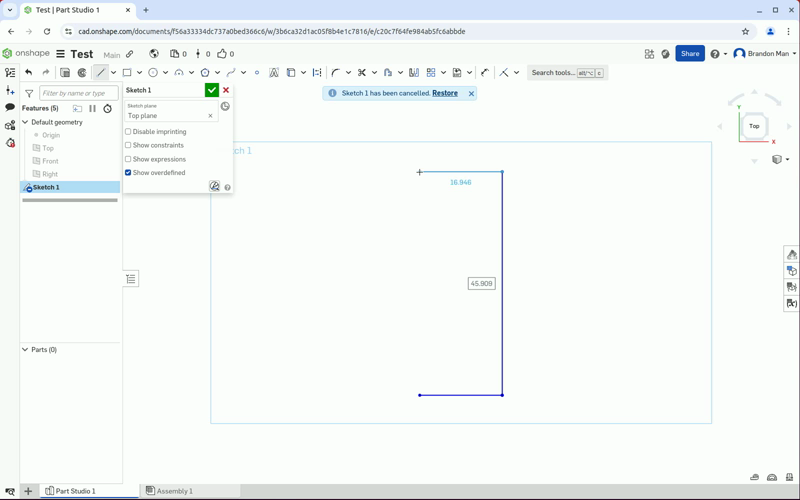
key_up(shift)
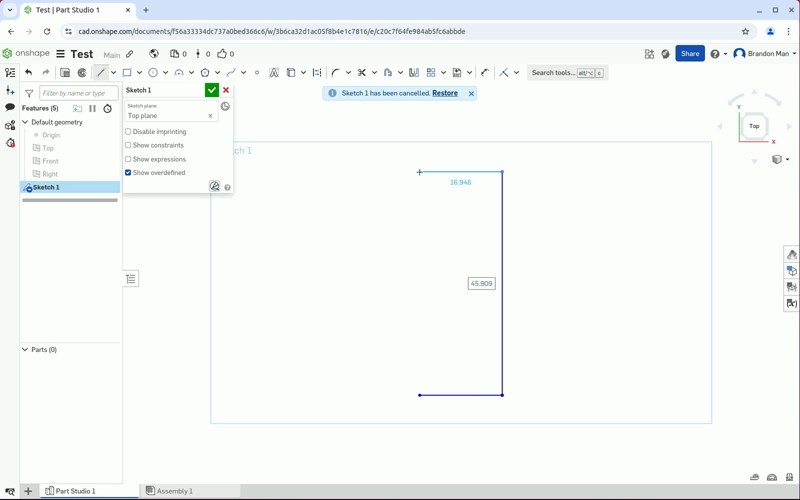
key_down(shift)
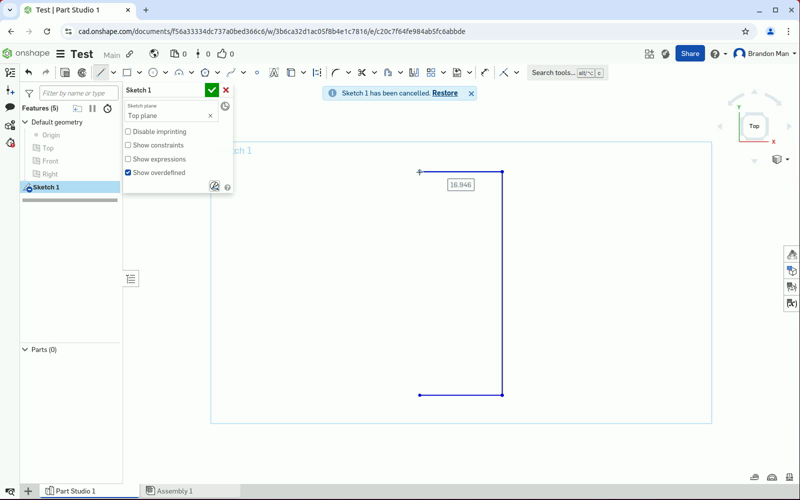
mouse_move(419, 395)
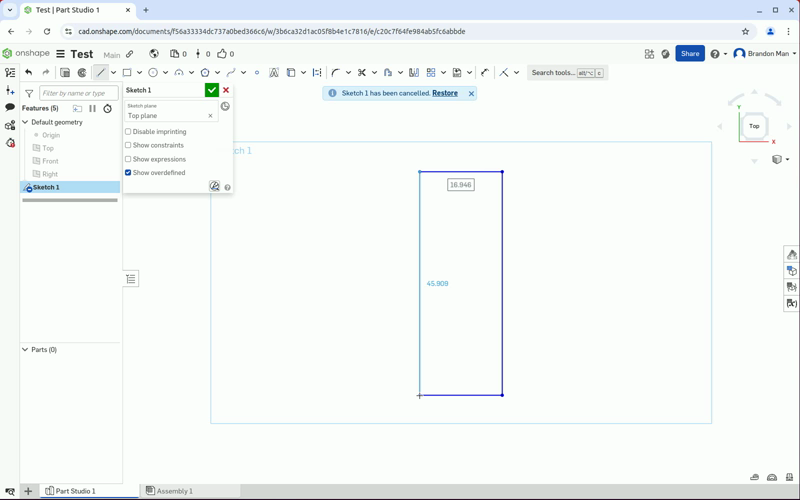
key_up(shift)
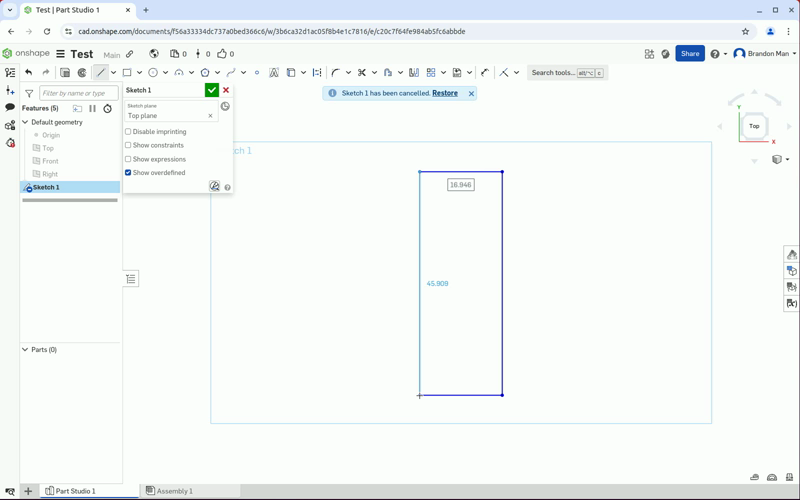
click(419, 395)
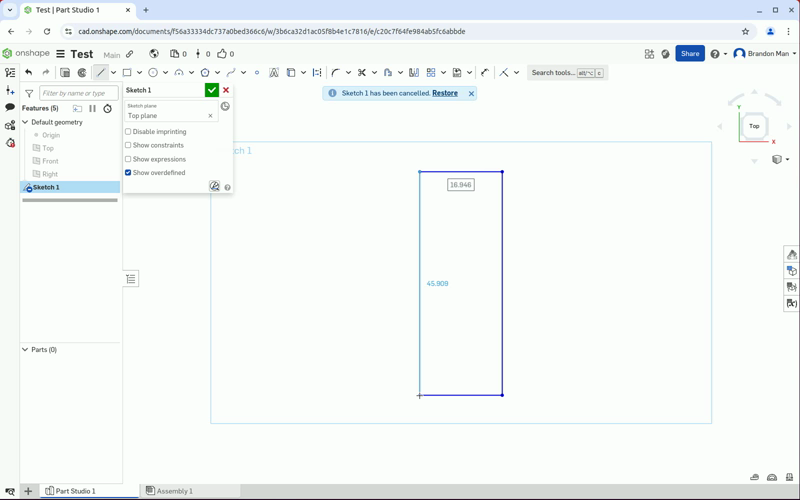
key(esc)
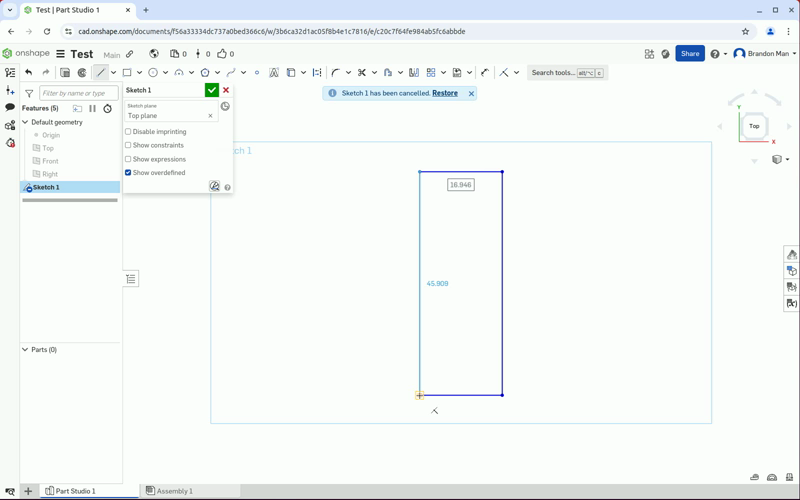
key(l)
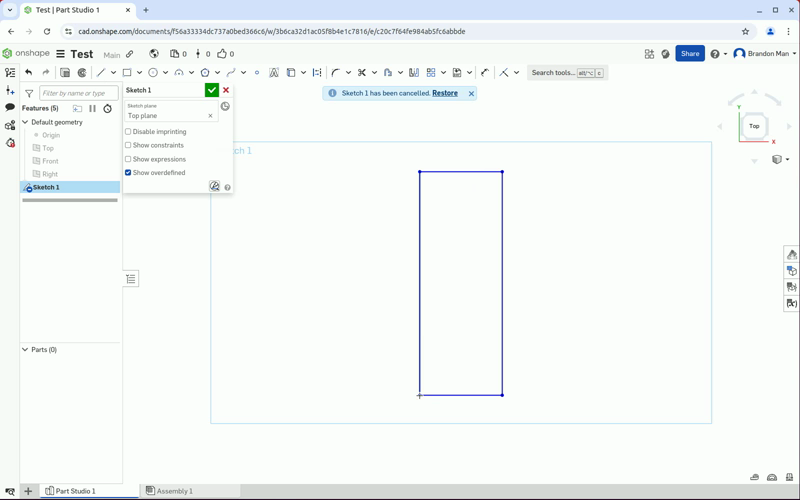
key_down(shift)
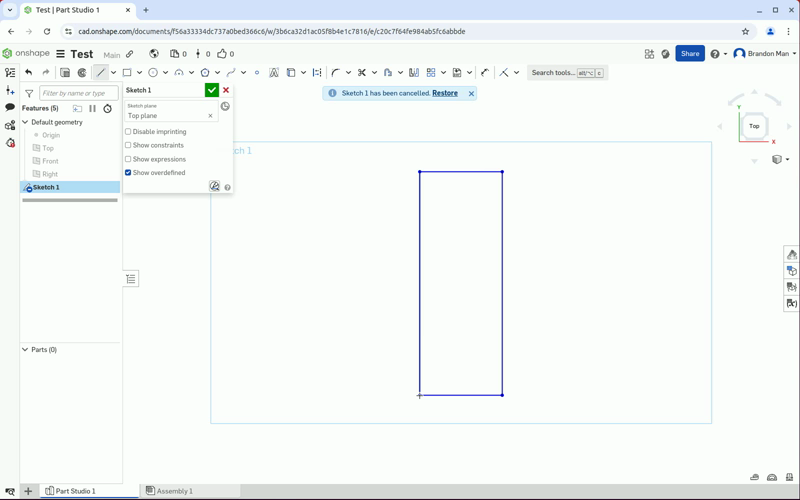
mouse_move(426, 388)
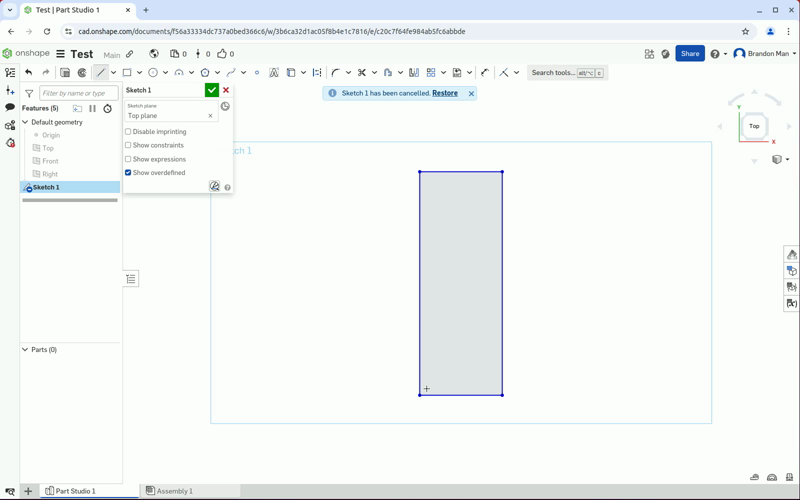
click(426, 388)
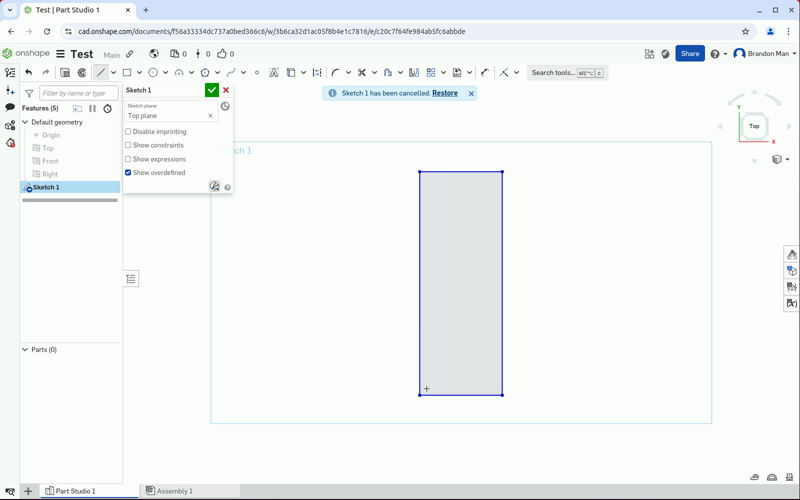
key_up(shift)
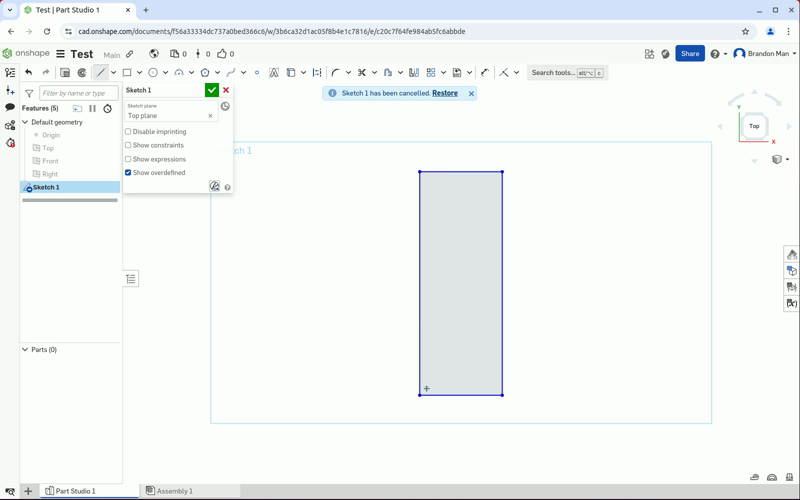
key_down(shift)
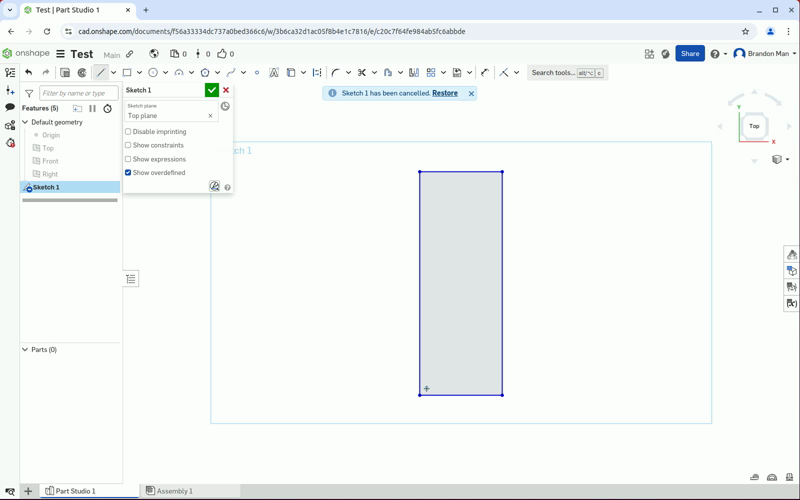
mouse_move(495, 388)
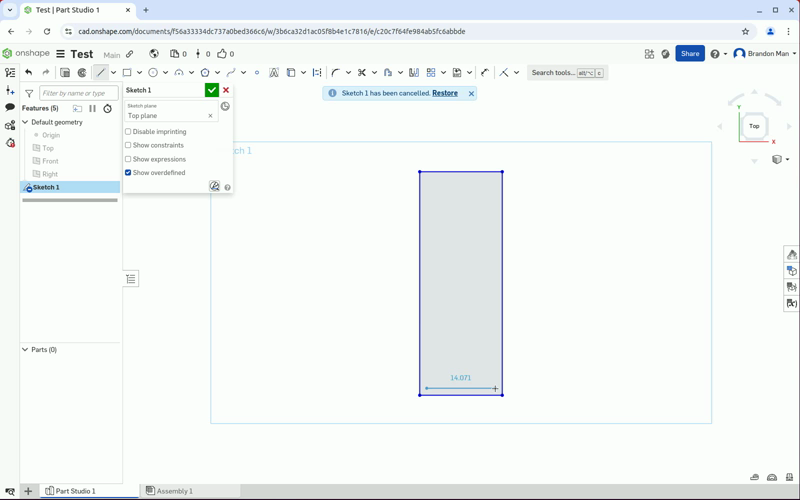
click(495, 388)
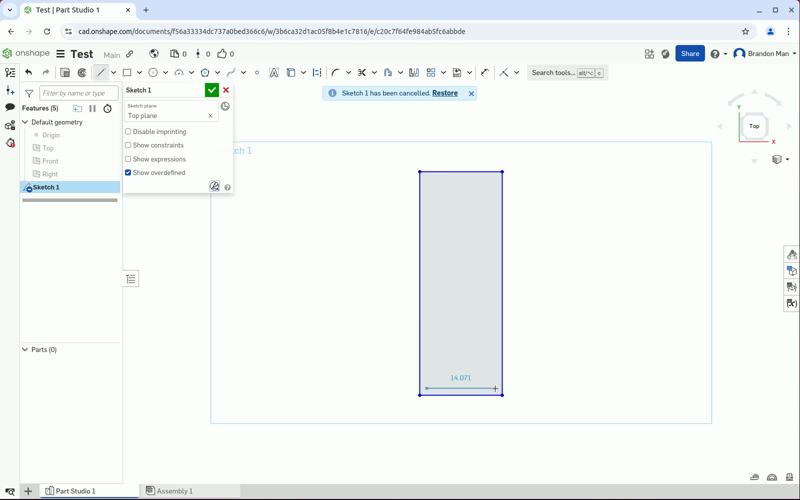
key_up(shift)
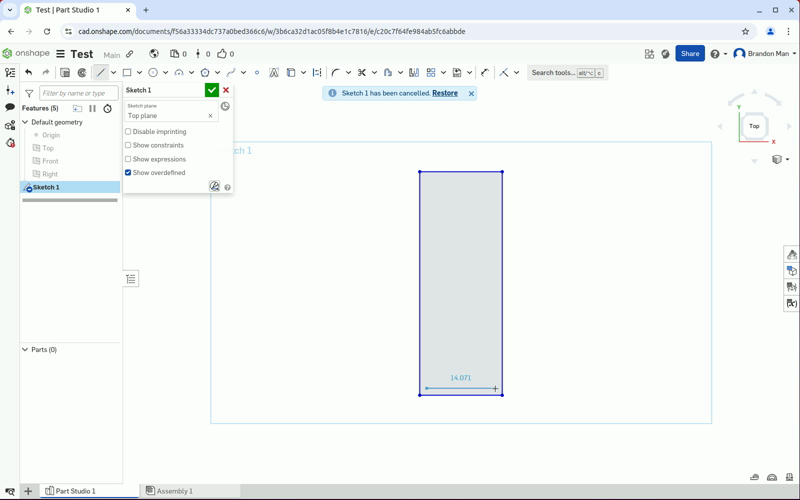
key_down(shift)
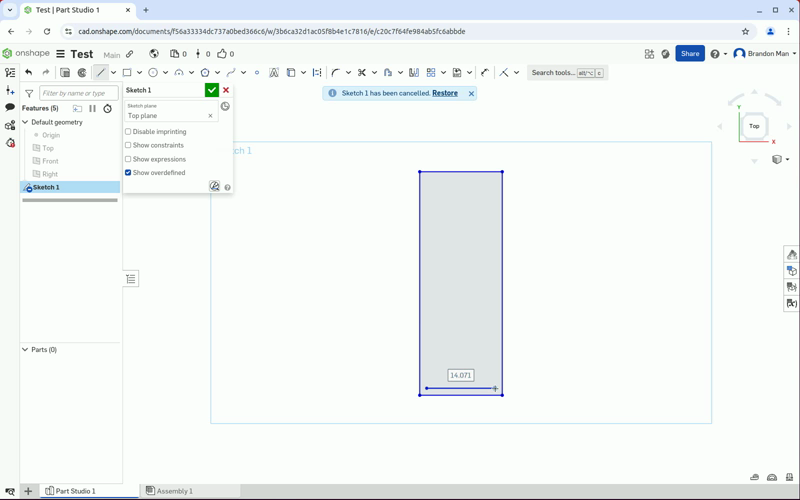
mouse_move(495, 178)
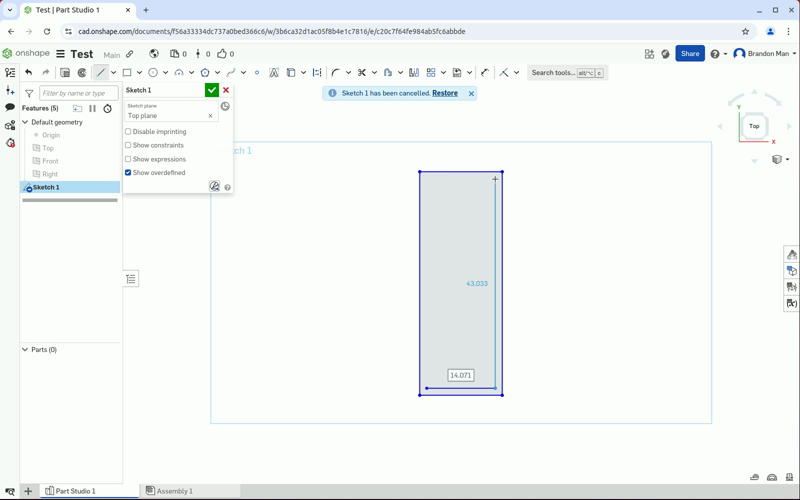
click(495, 178)
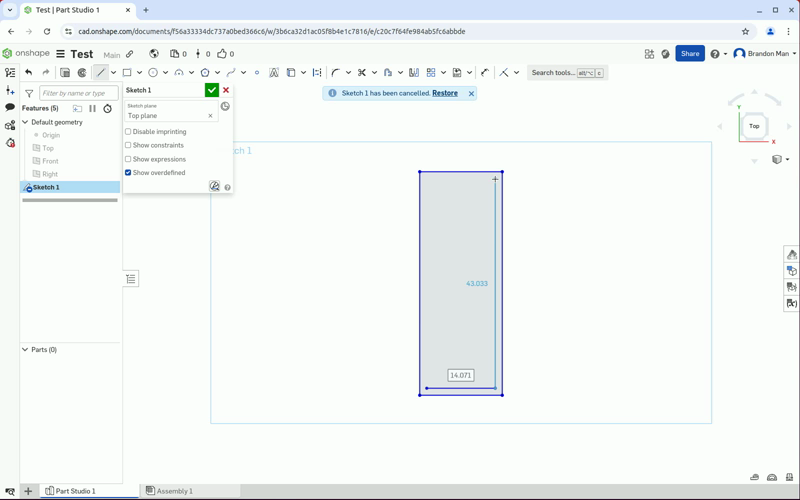
key_up(shift)
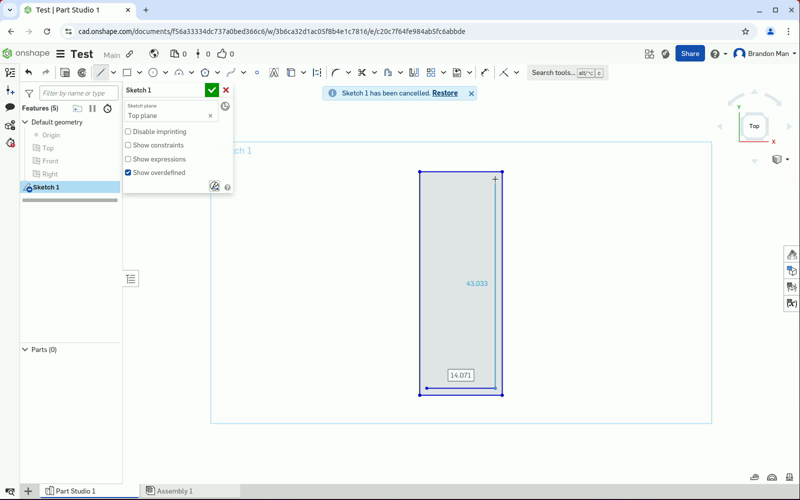
key_down(shift)
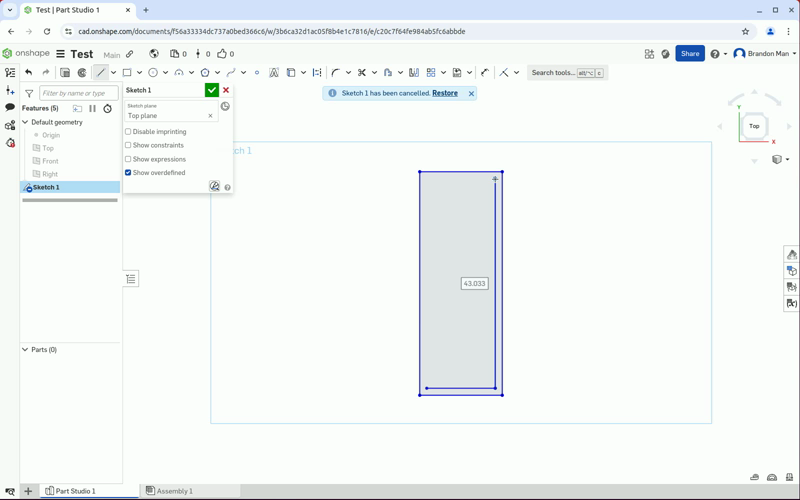
mouse_move(426, 178)
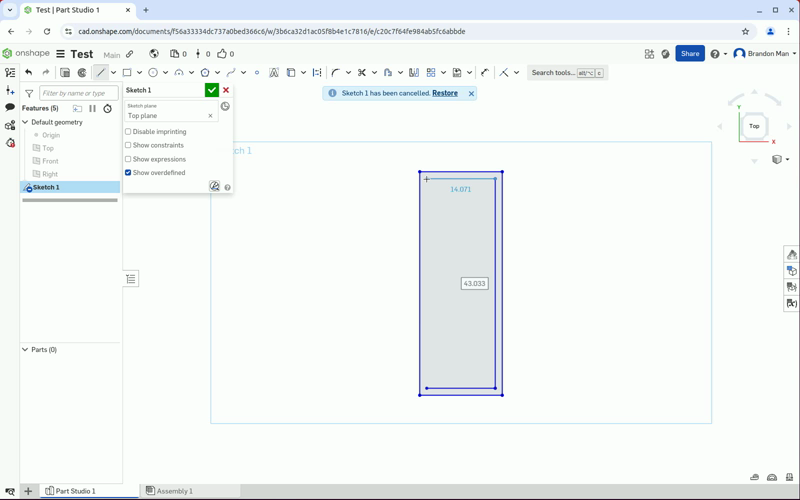
click(426, 178)
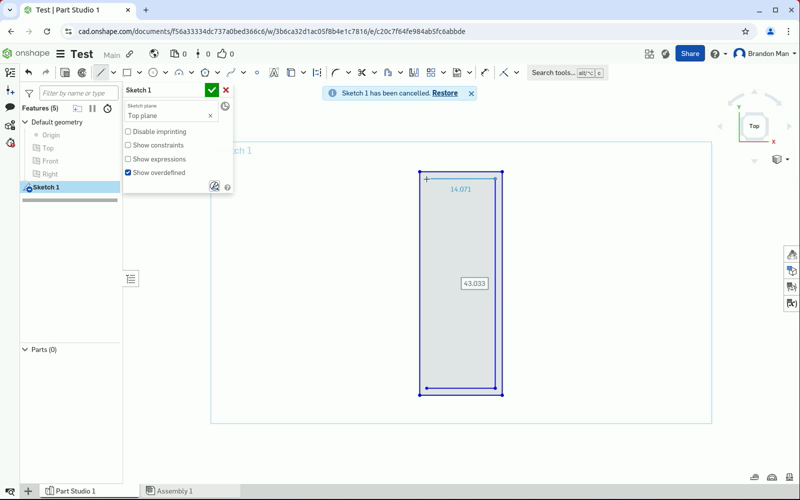
key_up(shift)
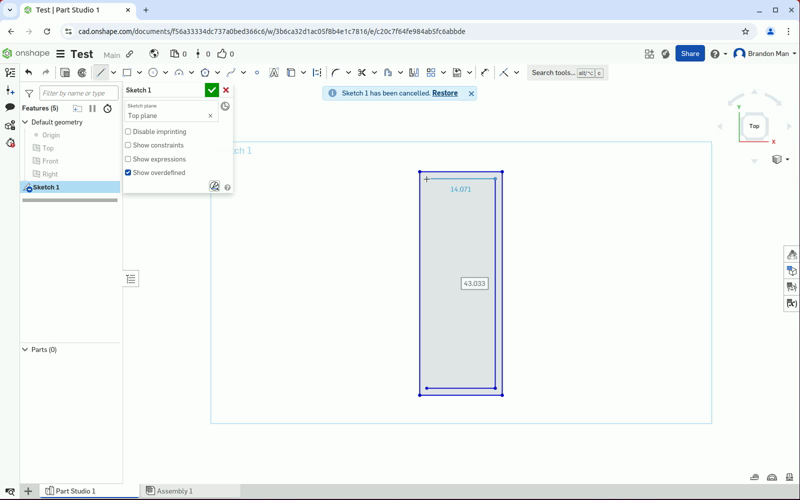
key_down(shift)
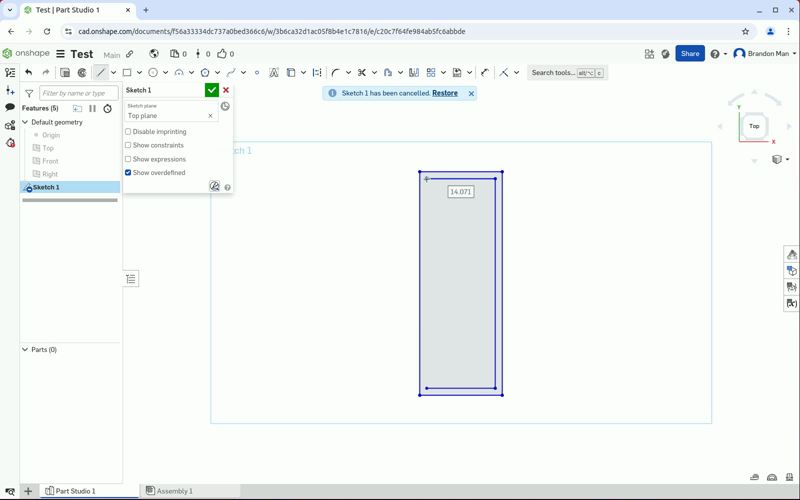
mouse_move(426, 388)
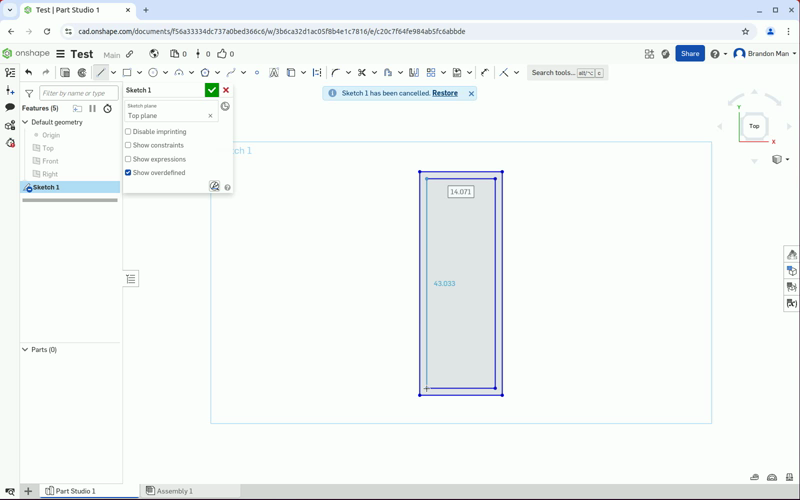
key_up(shift)
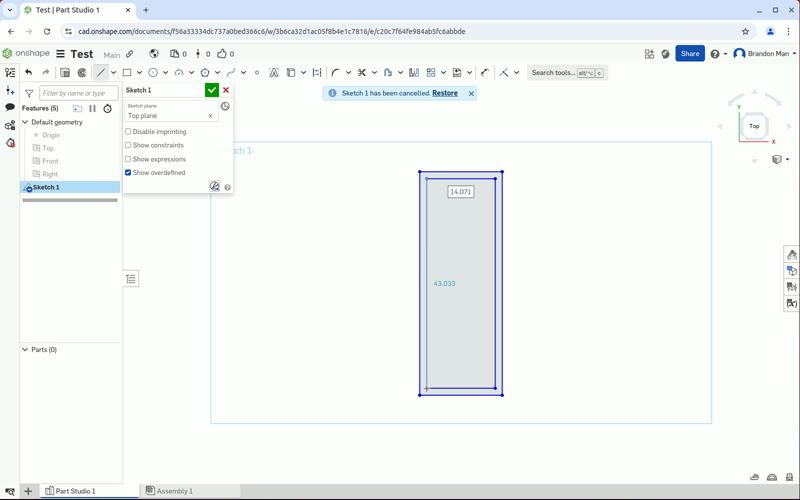
click(426, 388)
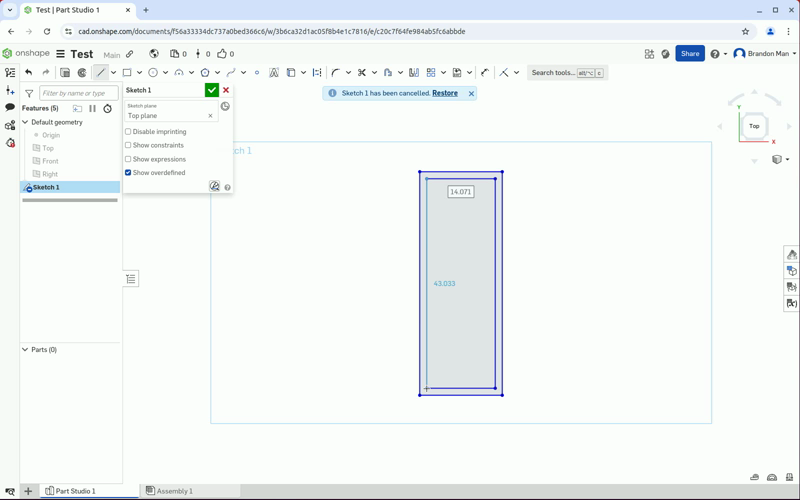
key(esc)
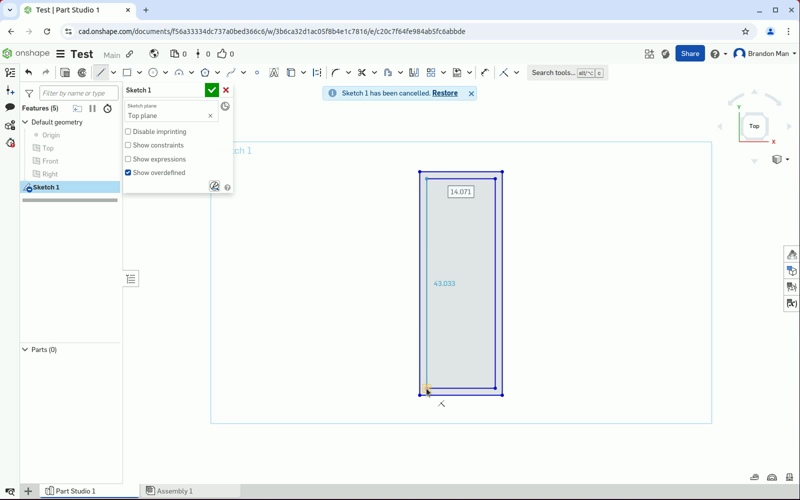
mouse_move(423, 379)
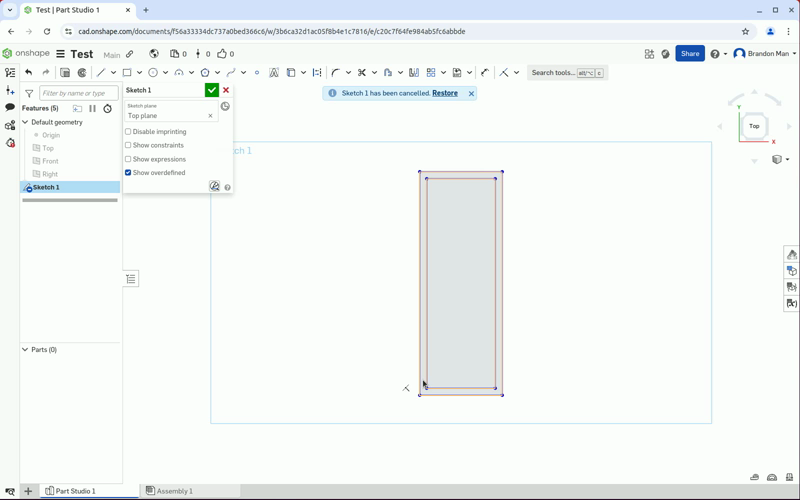
click(423, 379)
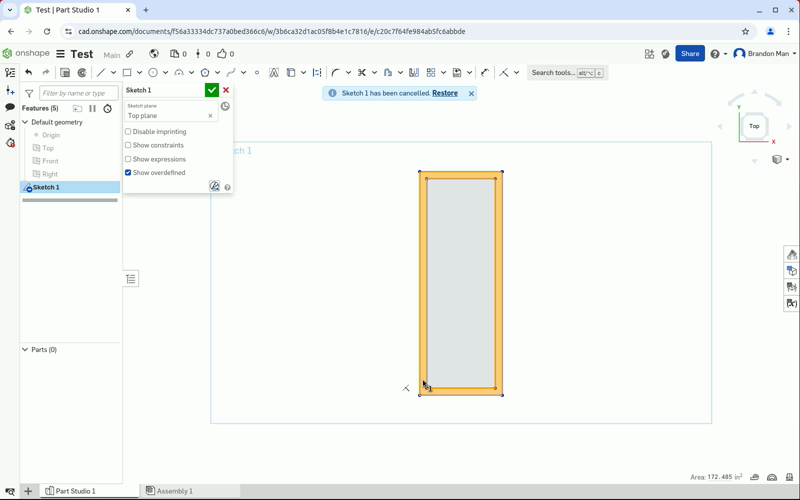
mouse_move(73, 352)
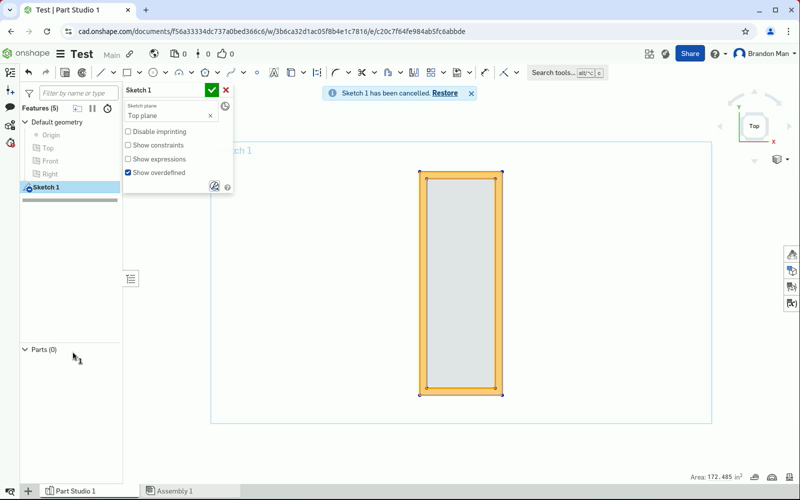
key(shift+y)
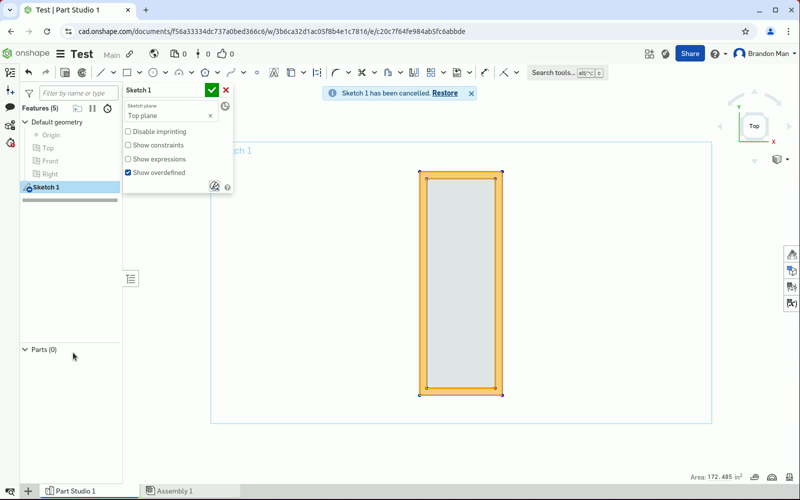
key(shift+e)
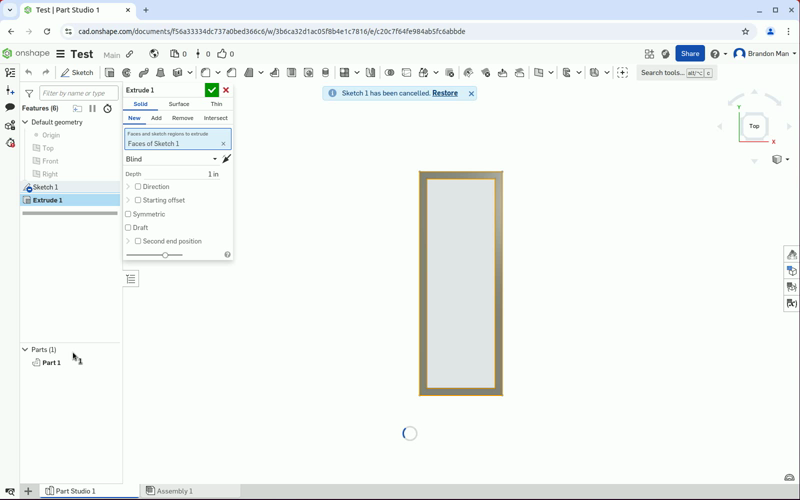
mouse_move(143, 106)
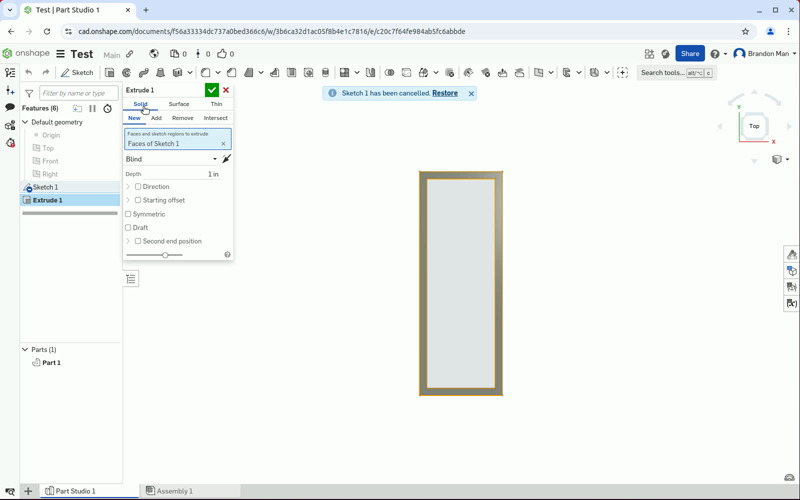
click(143, 106)
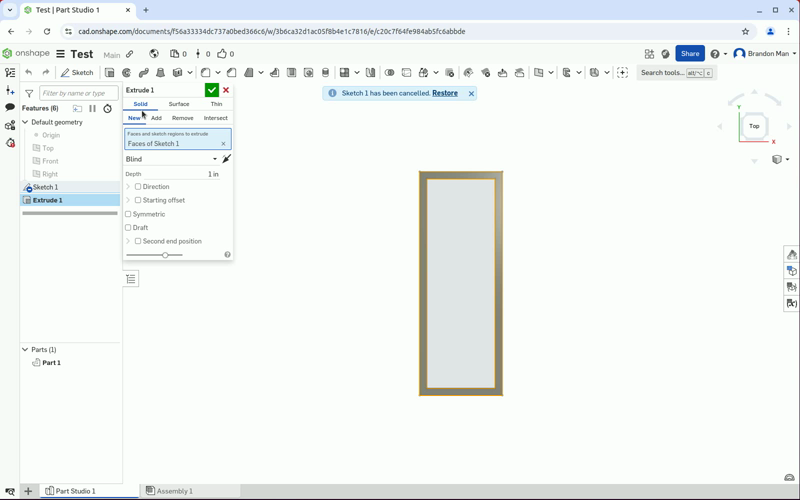
mouse_move(137, 120)
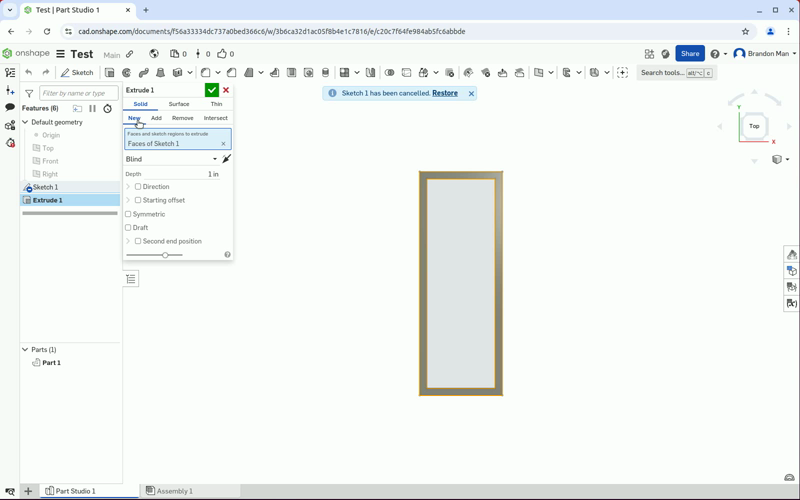
click(137, 120)
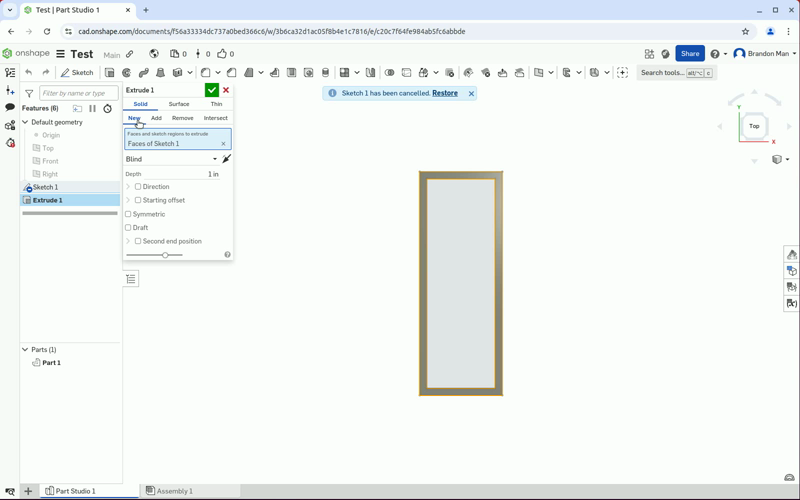
key(tab, 4)
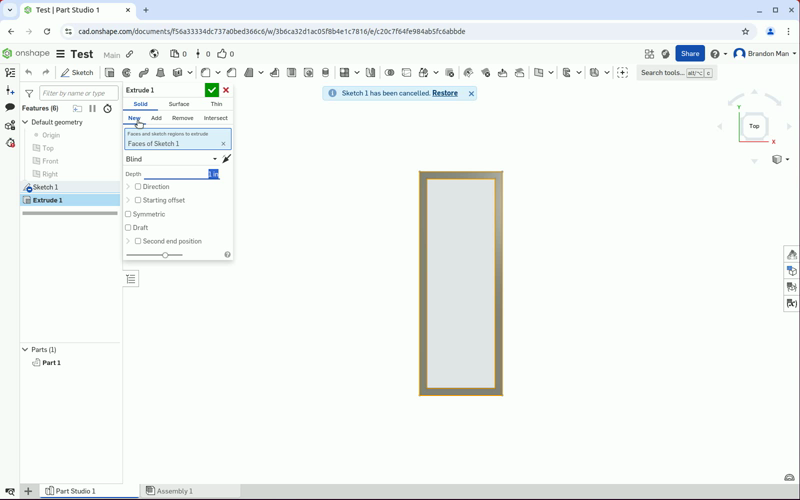
text(-3.129)
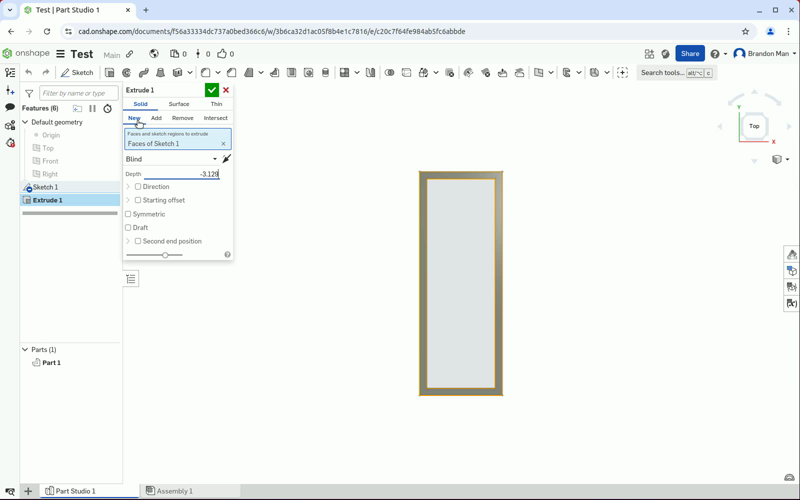
key(enter)
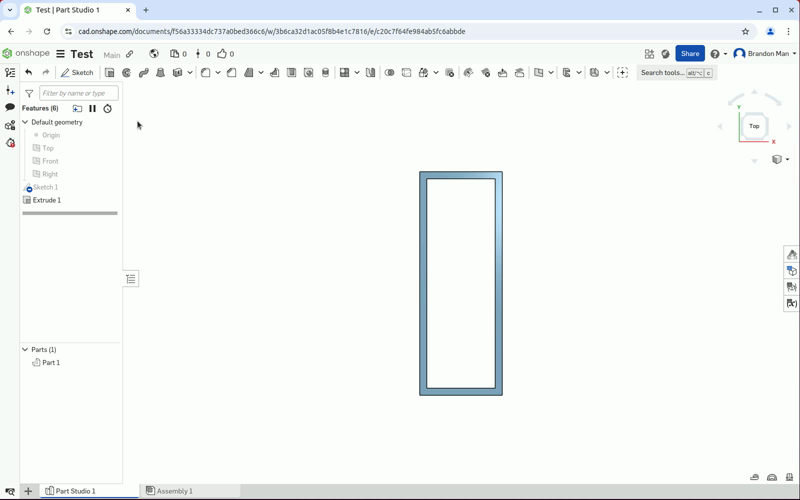
key(shift+h)
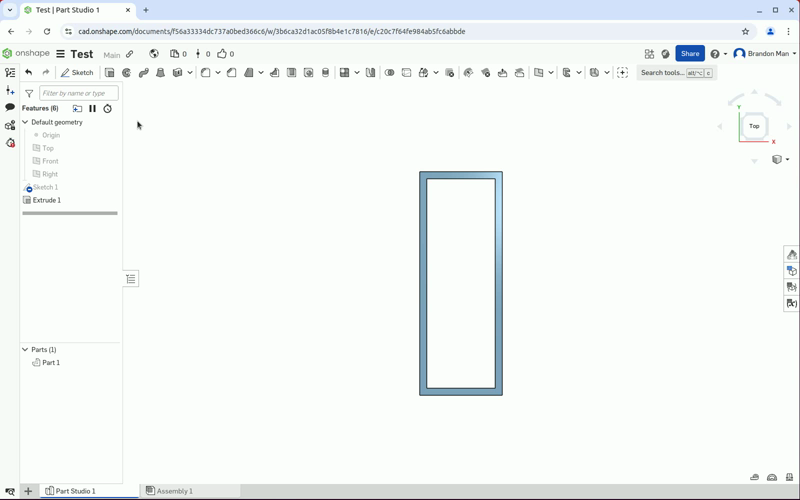
key(shift+h)
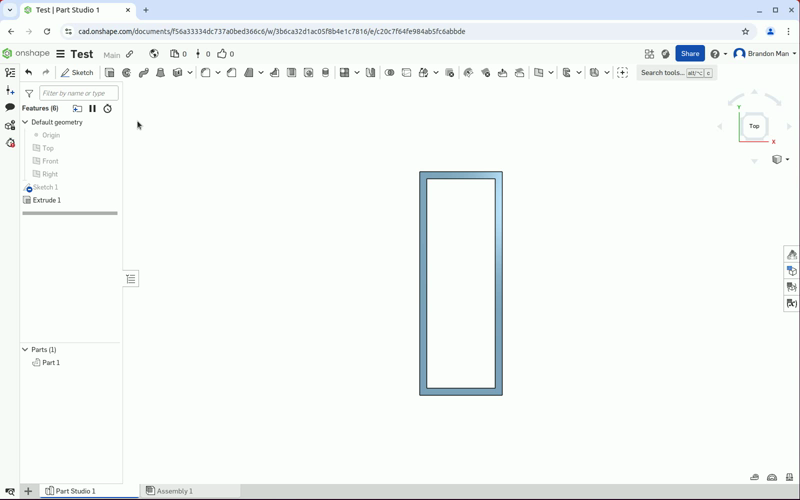
mouse_move(73, 189)
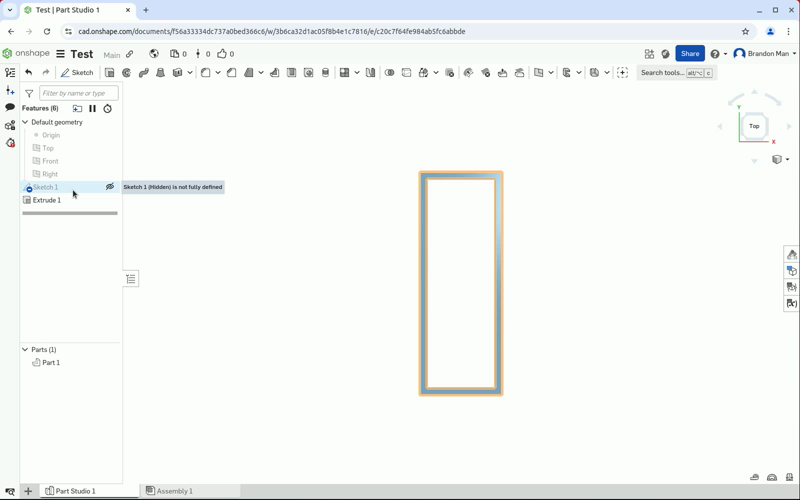
click(73, 189)
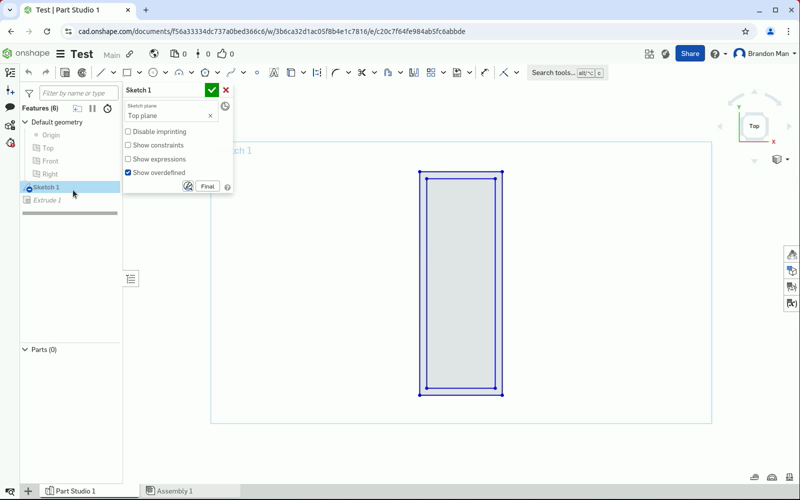
mouse_move(229, 92)
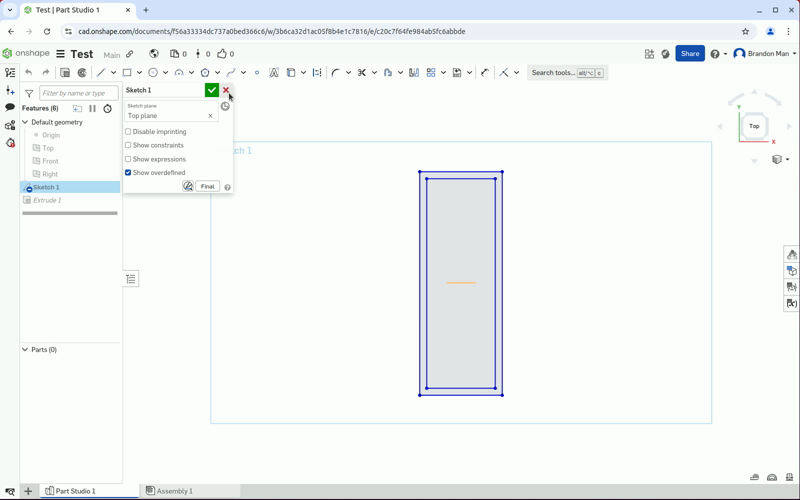
click(229, 92)
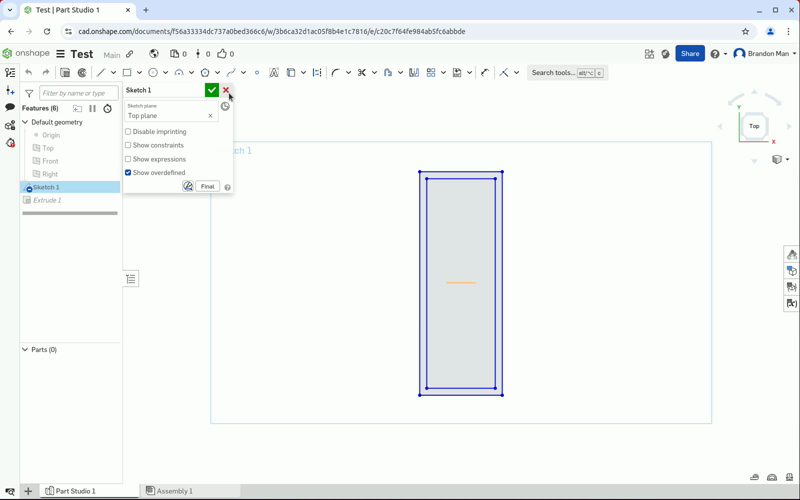
key(shift+s)
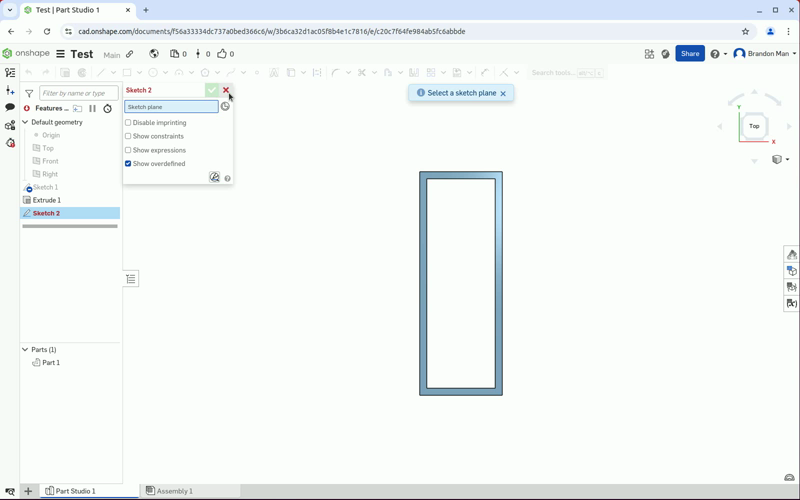
mouse_move(73, 150)
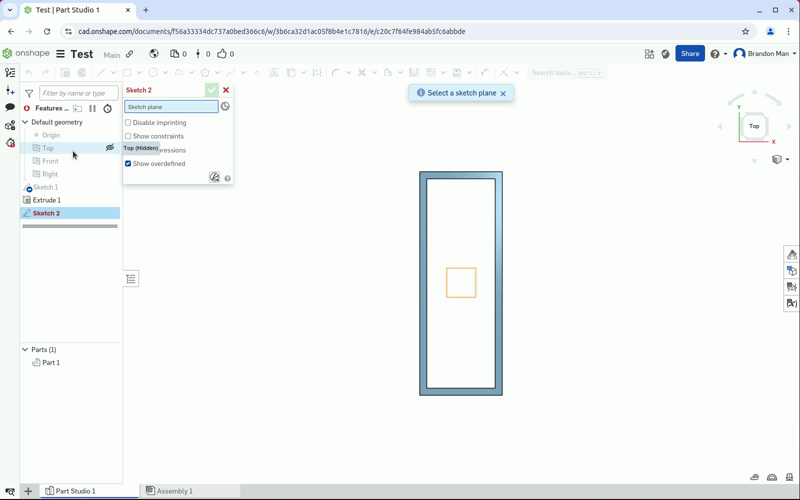
click(73, 150)
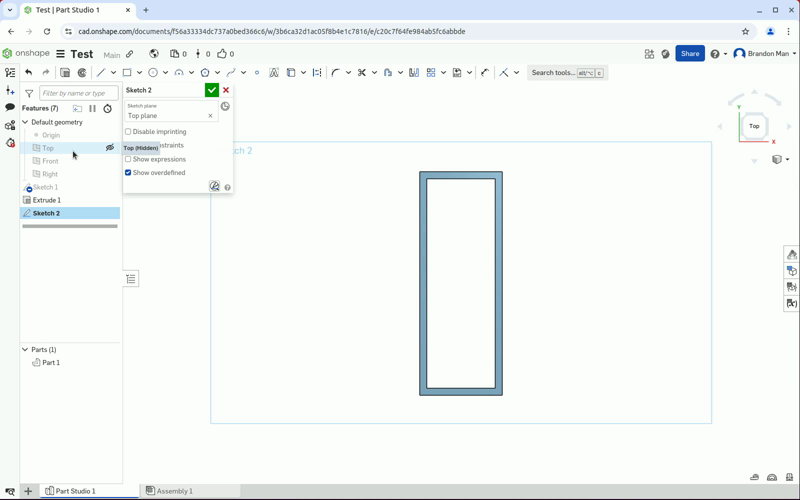
mouse_move(73, 352)
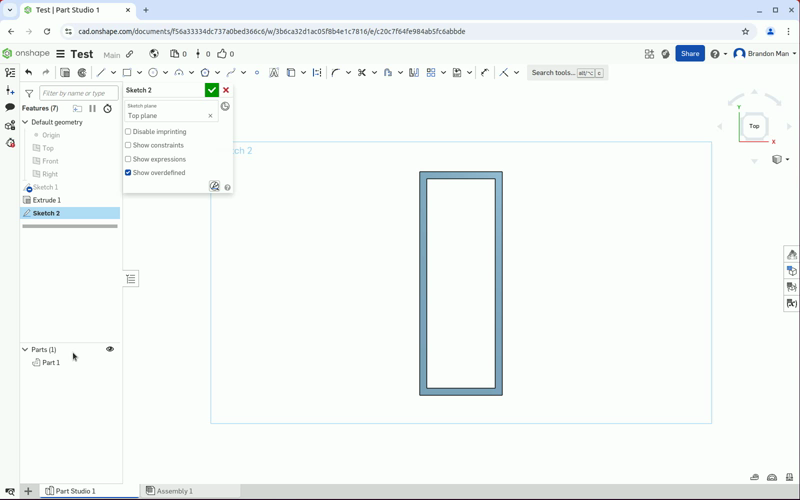
key(y)
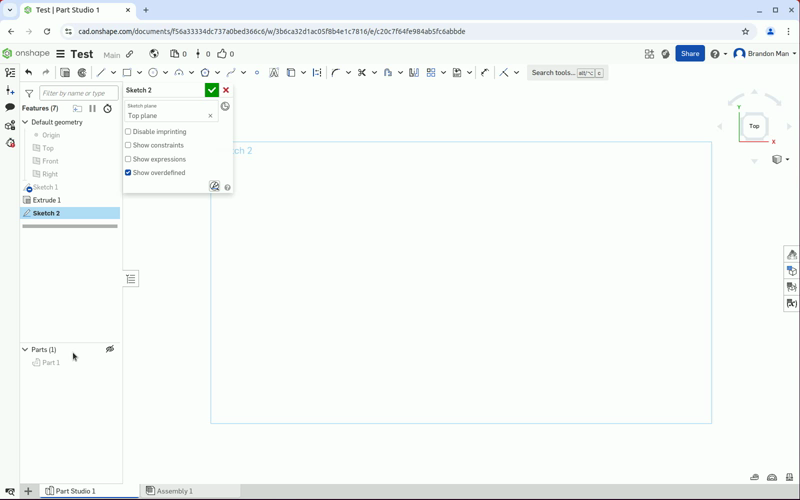
key(l)
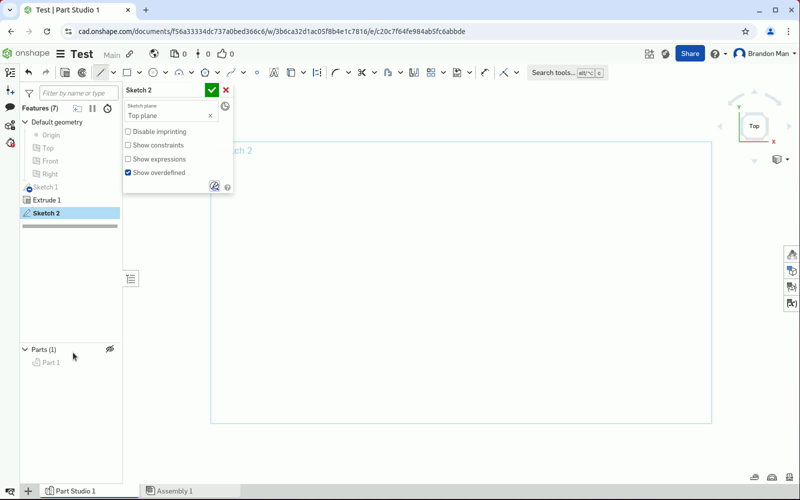
key_down(shift)
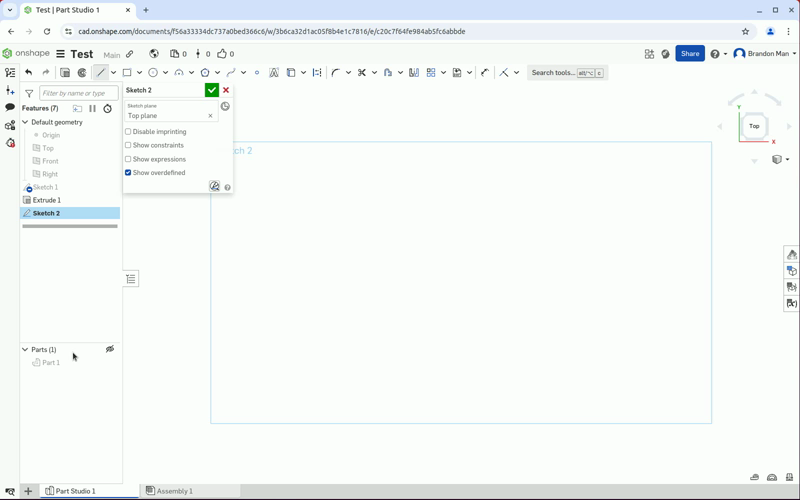
mouse_move(426, 388)
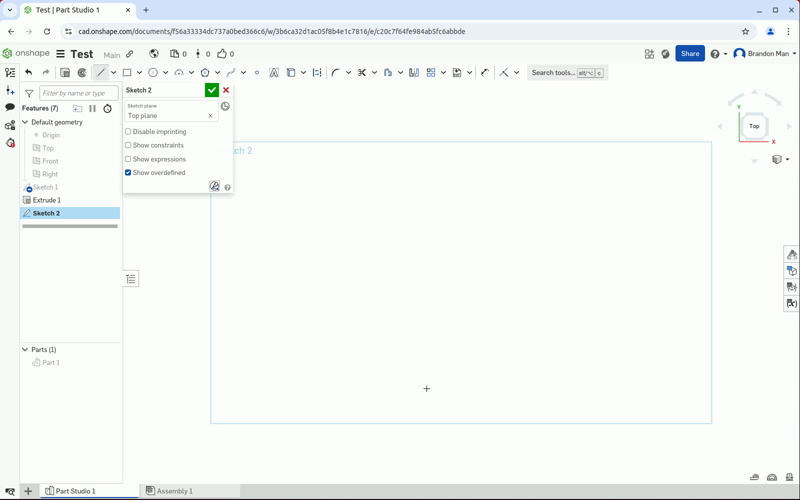
click(426, 388)
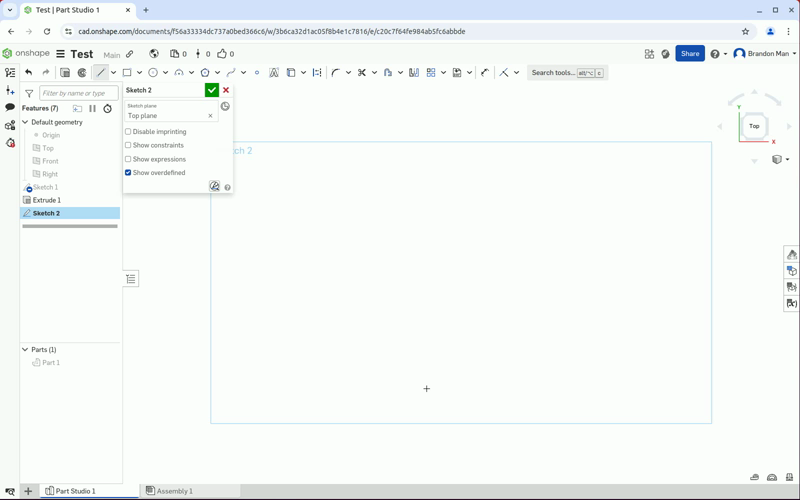
key_up(shift)
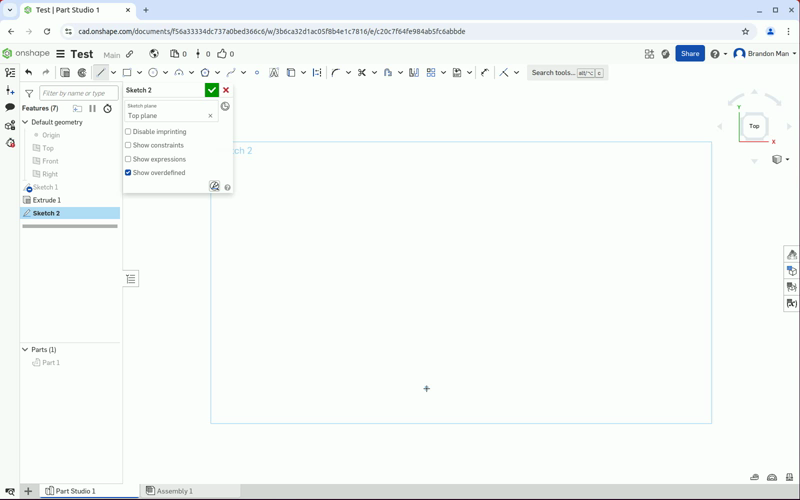
key_down(shift)
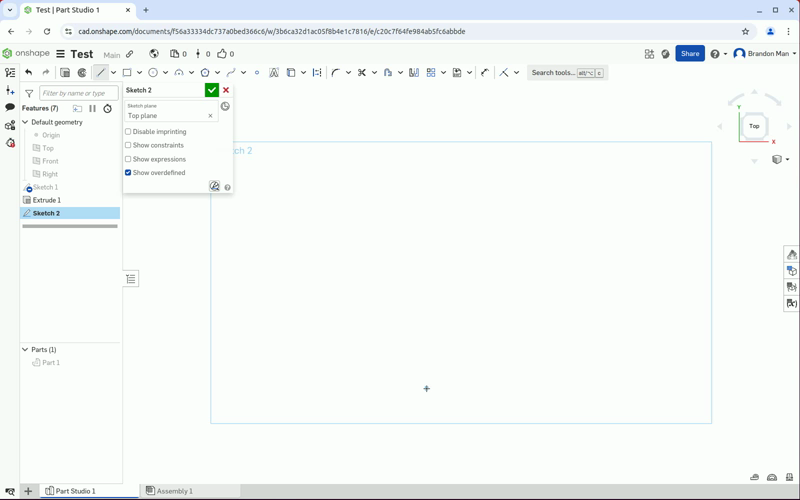
mouse_move(495, 388)
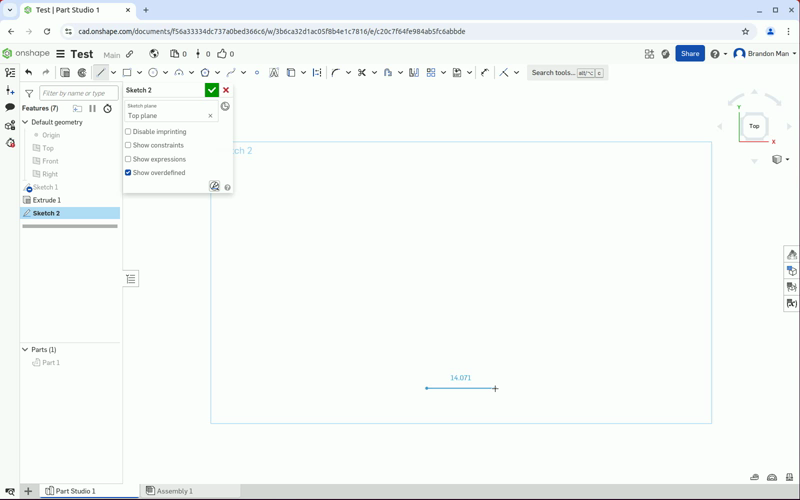
click(495, 388)
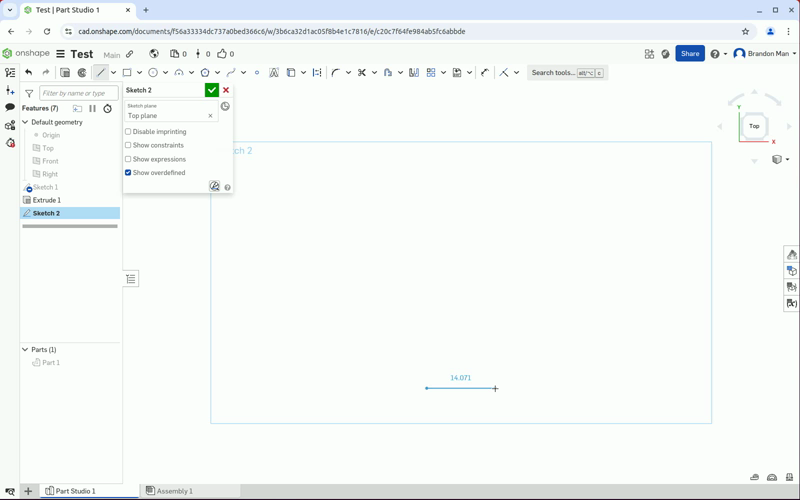
key_up(shift)
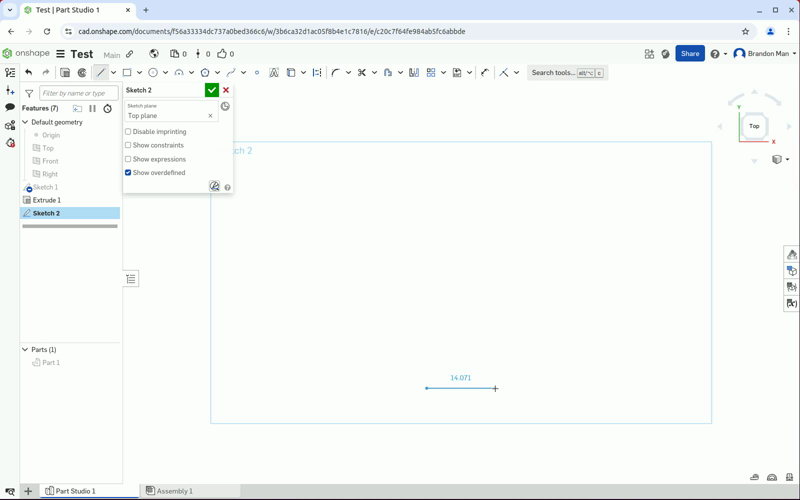
key_down(shift)
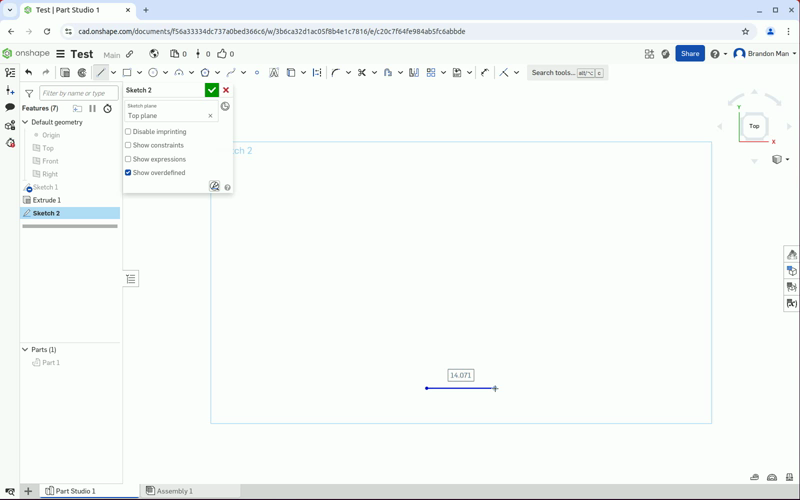
mouse_move(495, 179)
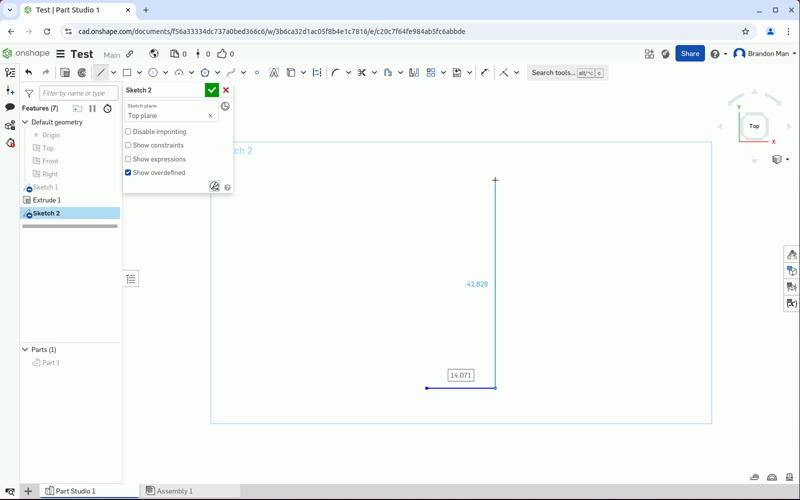
click(495, 179)
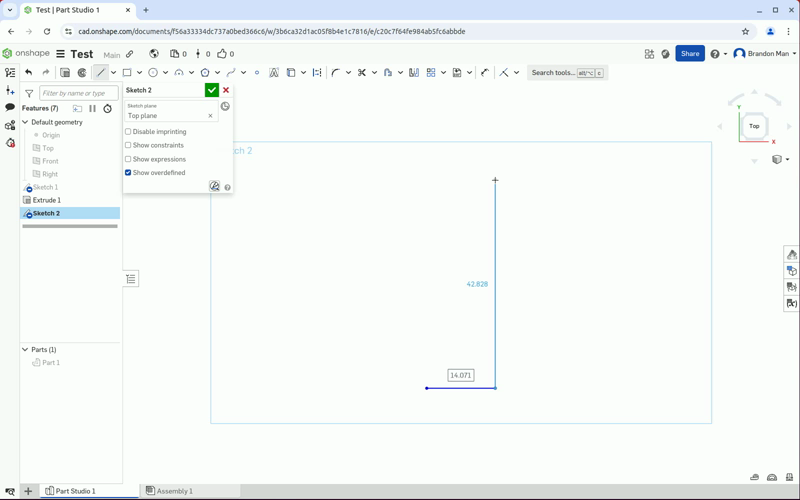
key_up(shift)
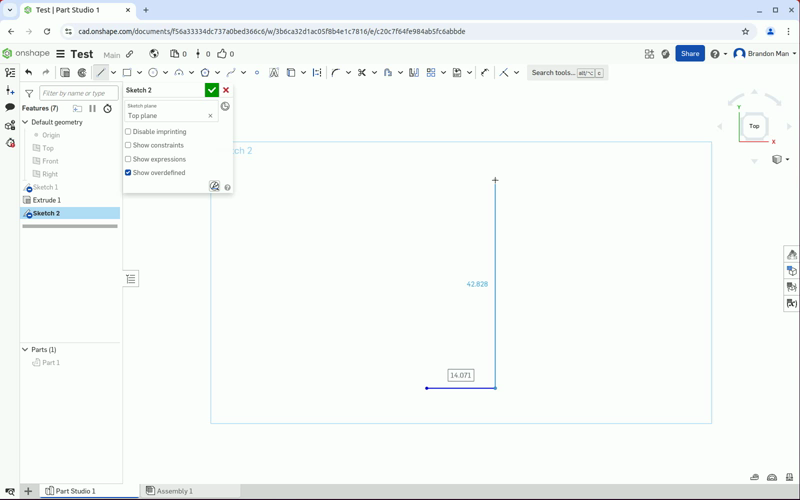
key_down(shift)
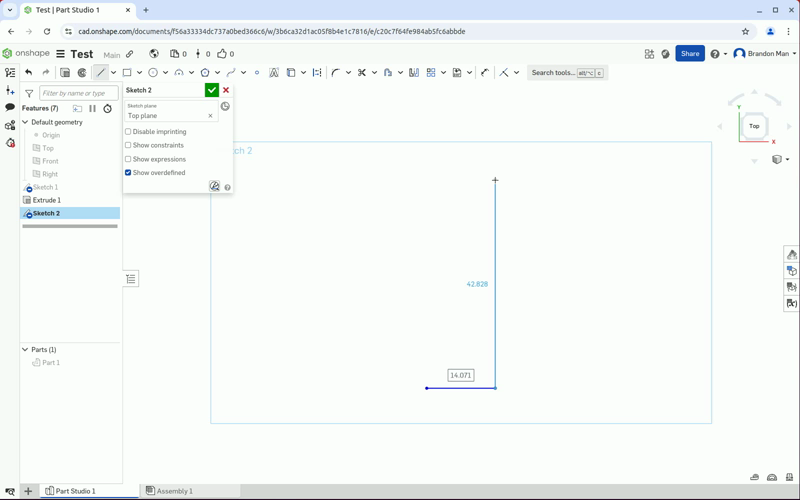
mouse_move(426, 179)
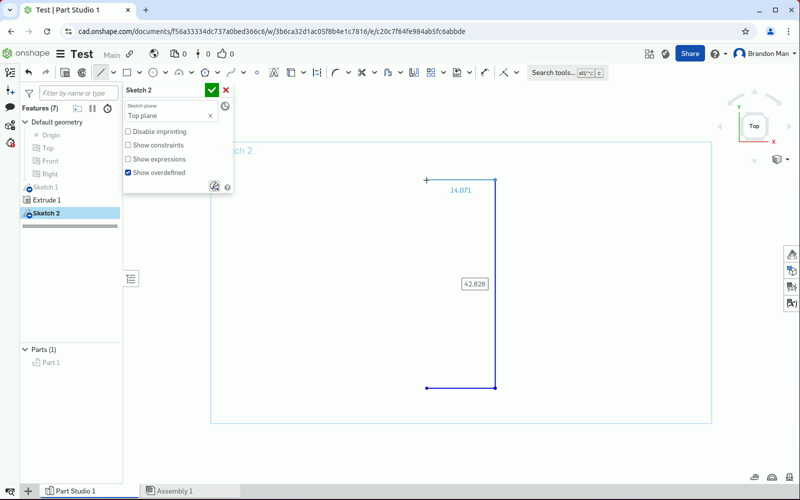
click(426, 179)
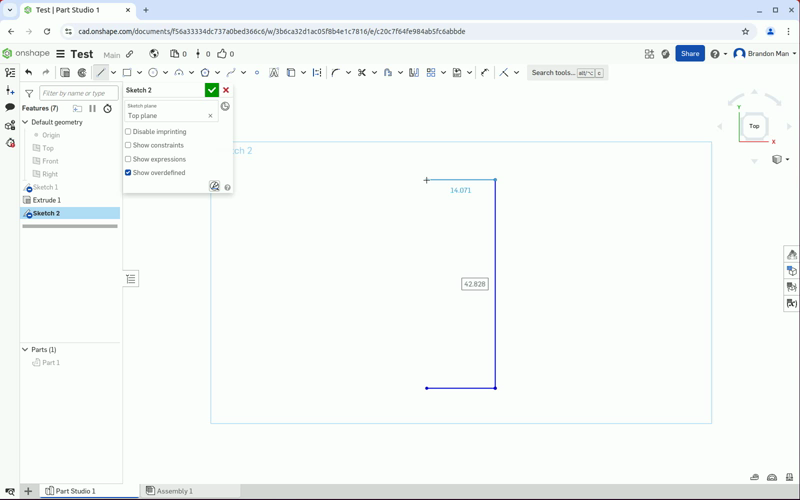
key_up(shift)
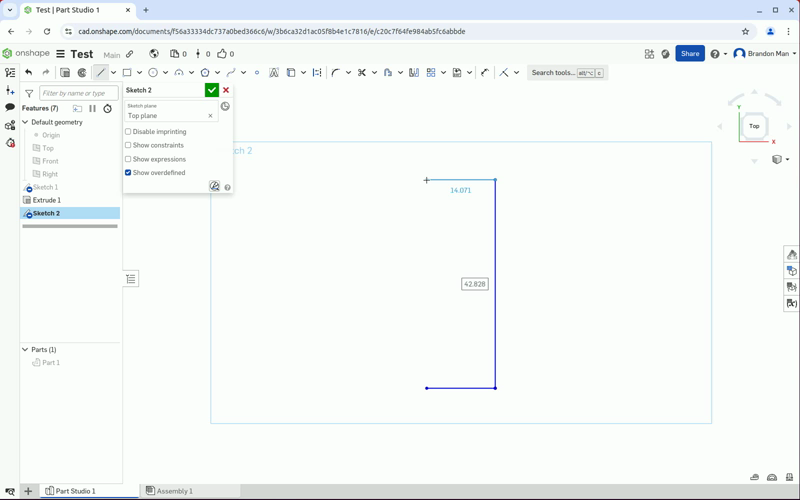
key_down(shift)
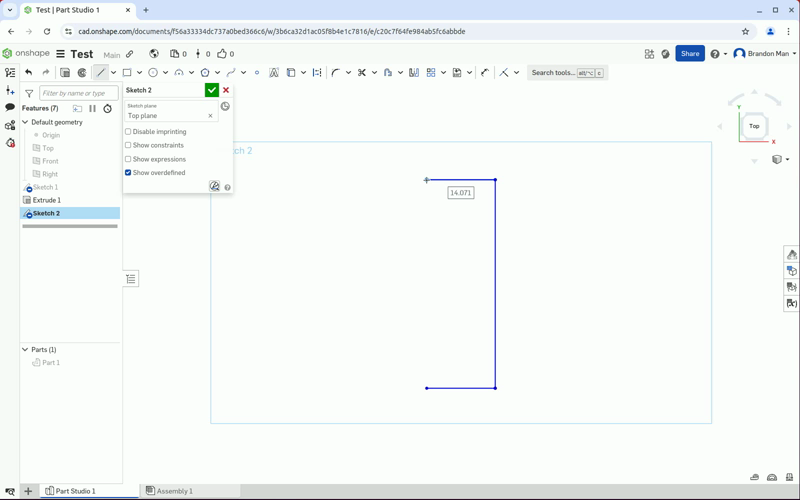
mouse_move(426, 388)
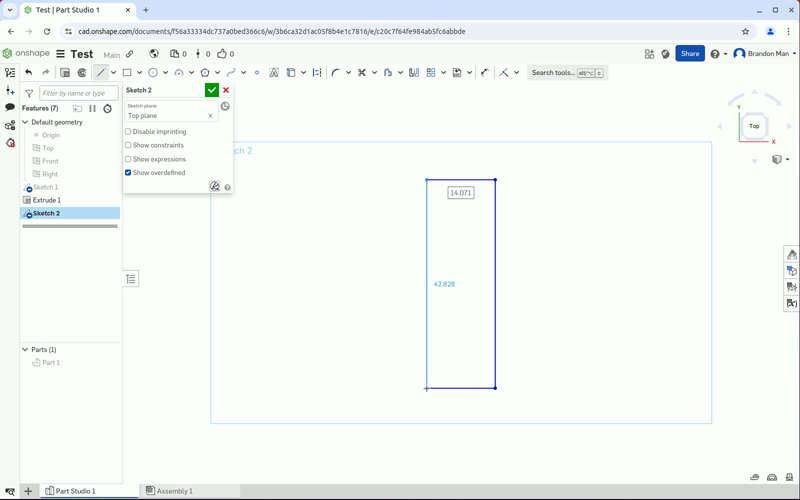
key_up(shift)
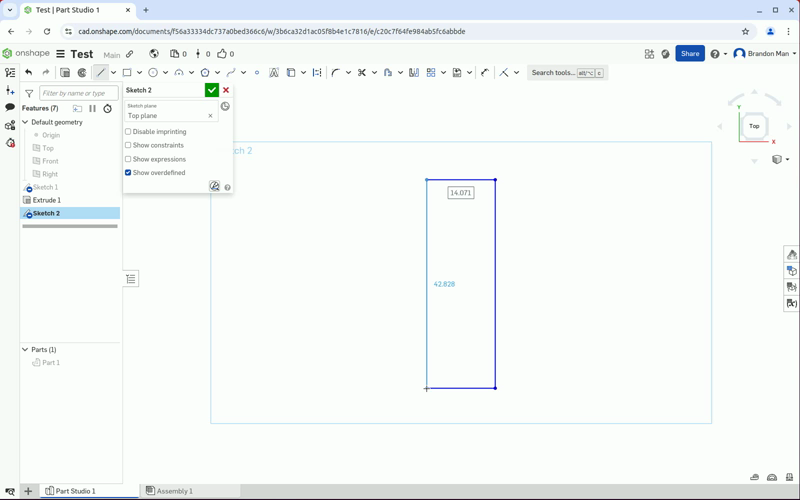
click(426, 388)
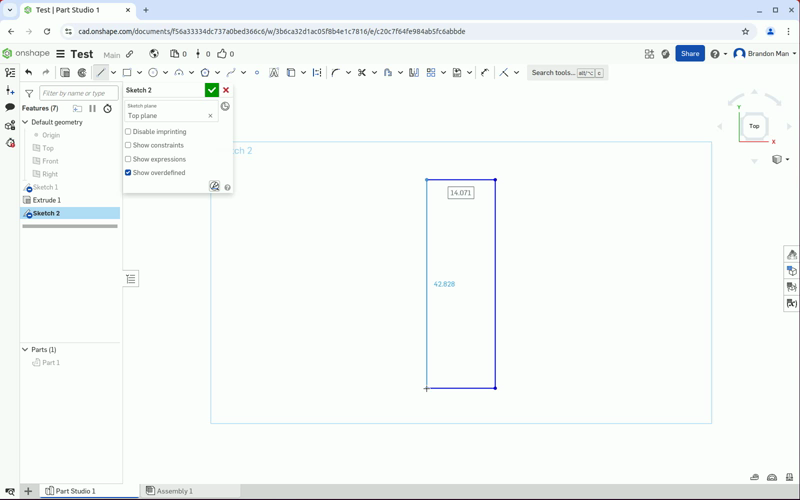
key(esc)
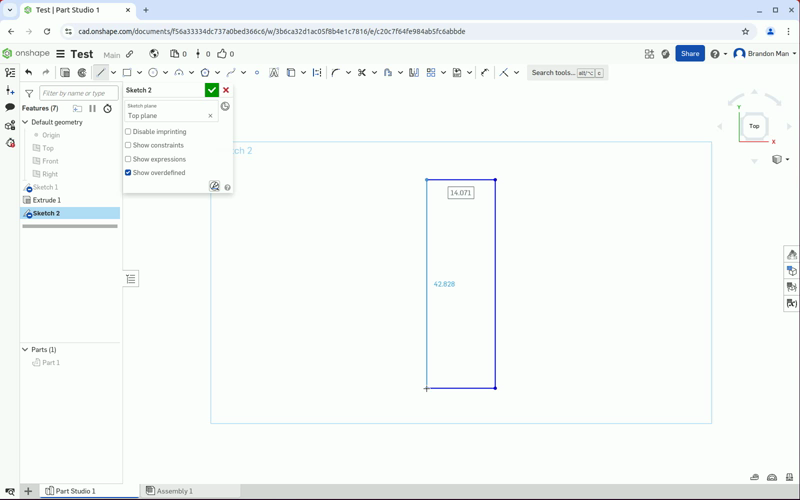
mouse_move(482, 215)
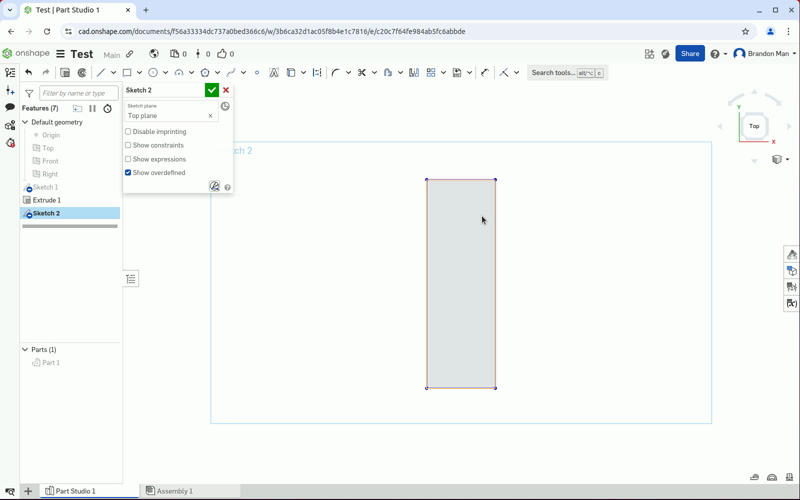
click(482, 215)
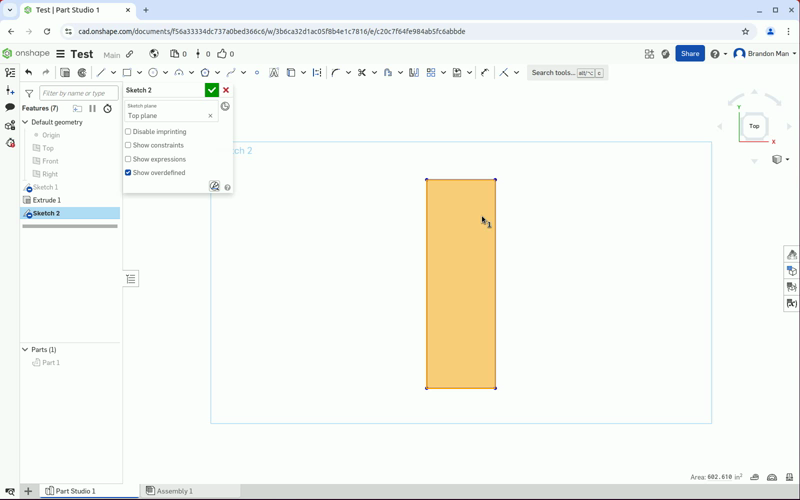
mouse_move(73, 352)
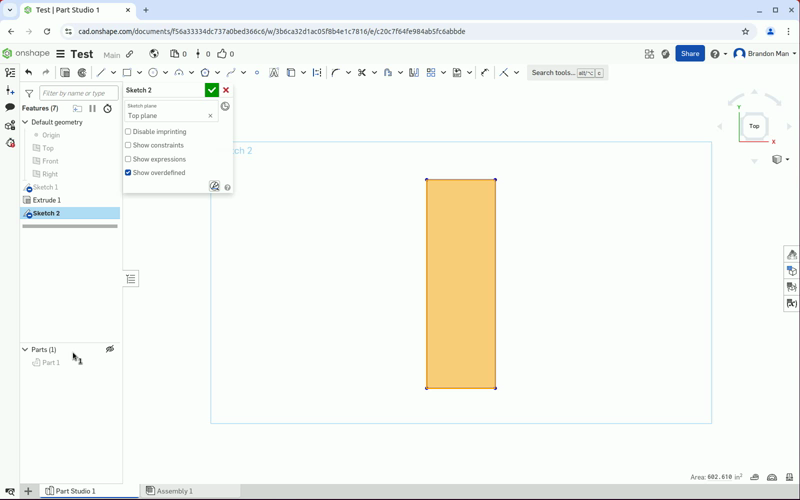
key(shift+y)
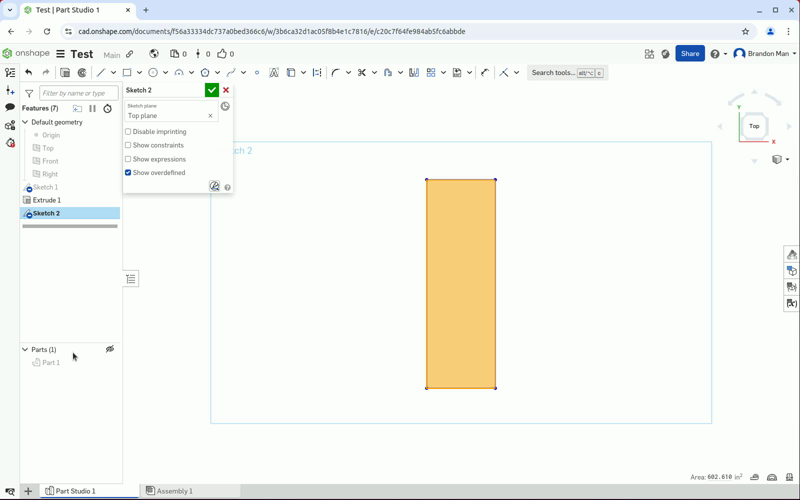
key(shift+e)
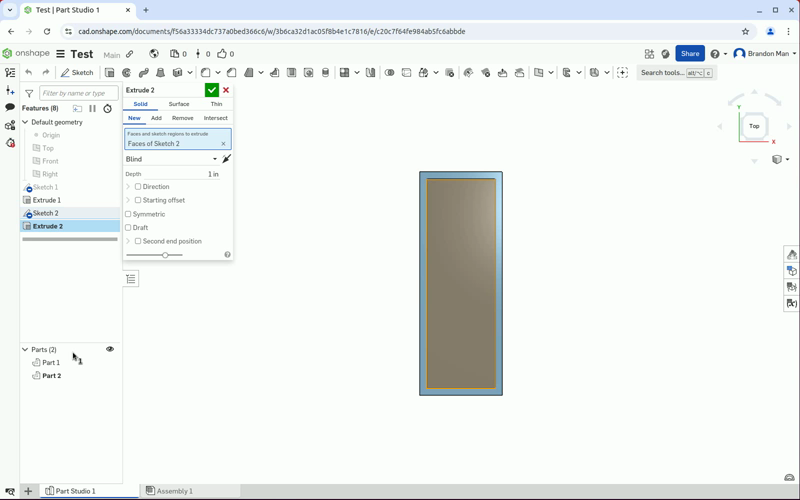
mouse_move(143, 106)
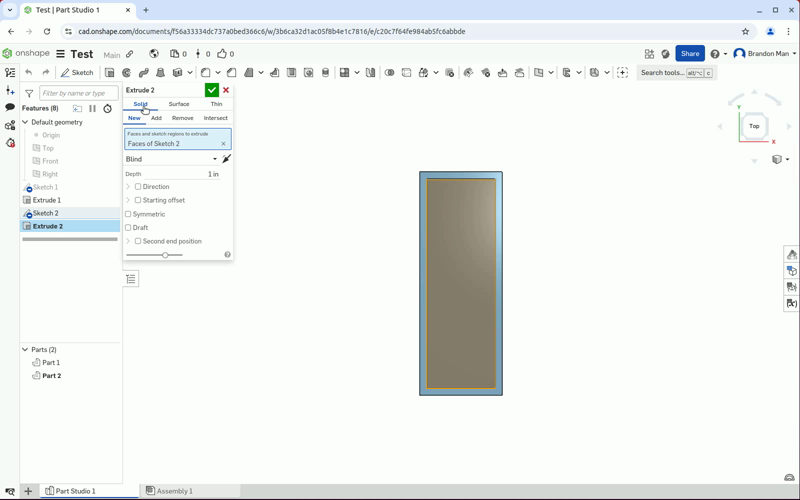
click(143, 106)
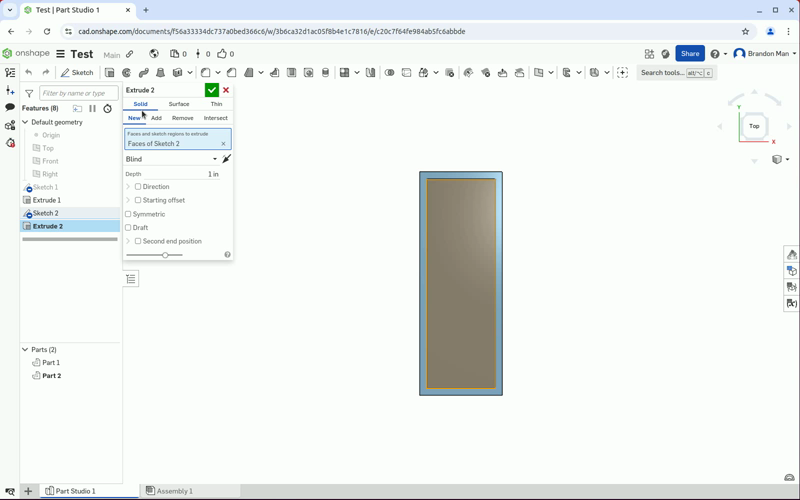
mouse_move(137, 120)
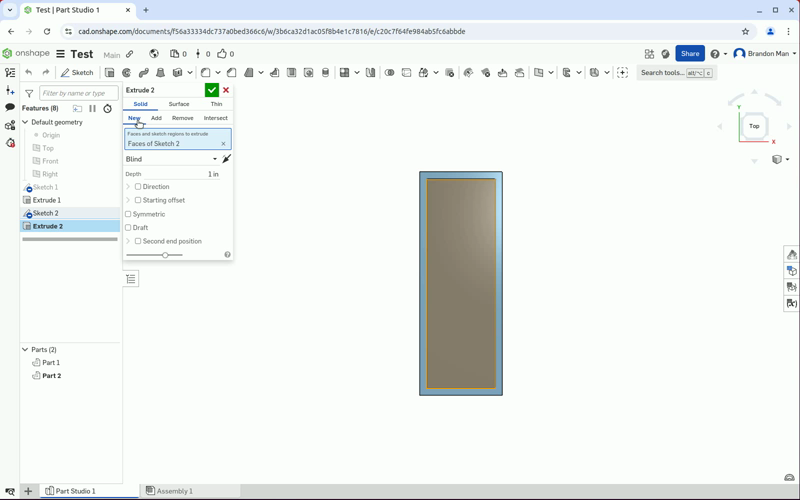
click(137, 120)
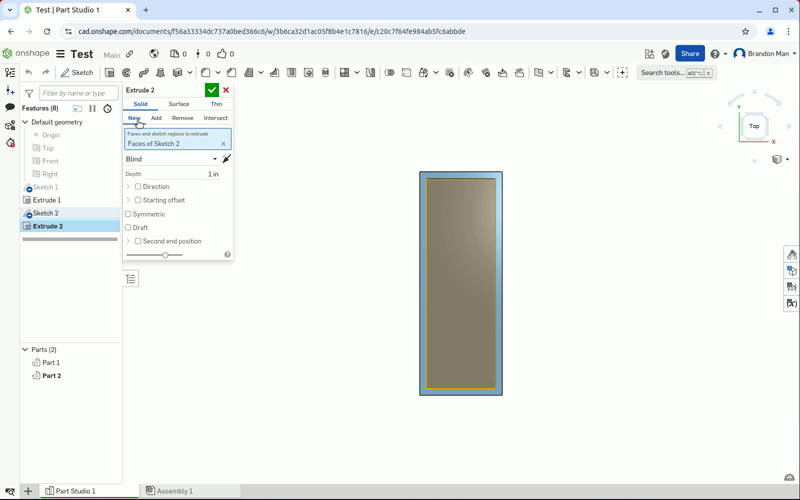
key(tab, 4)
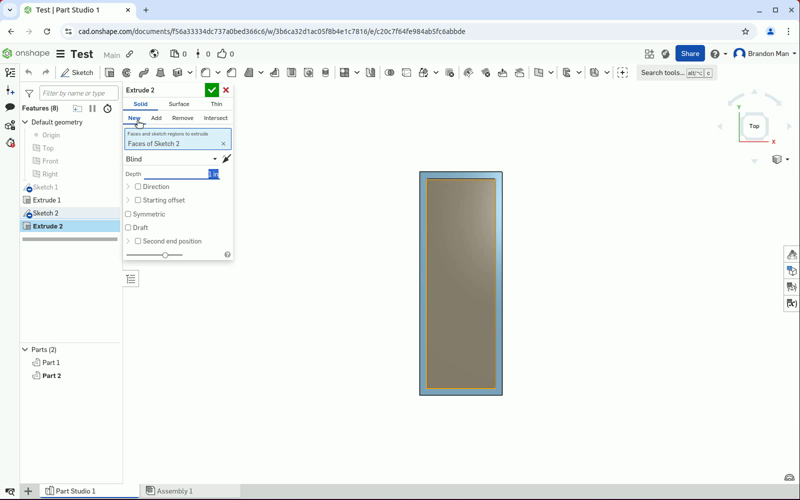
text(-3.129)
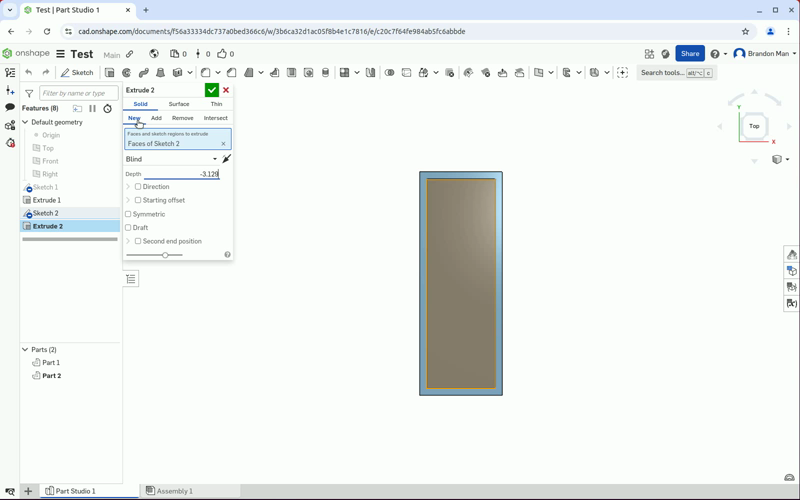
key(enter)
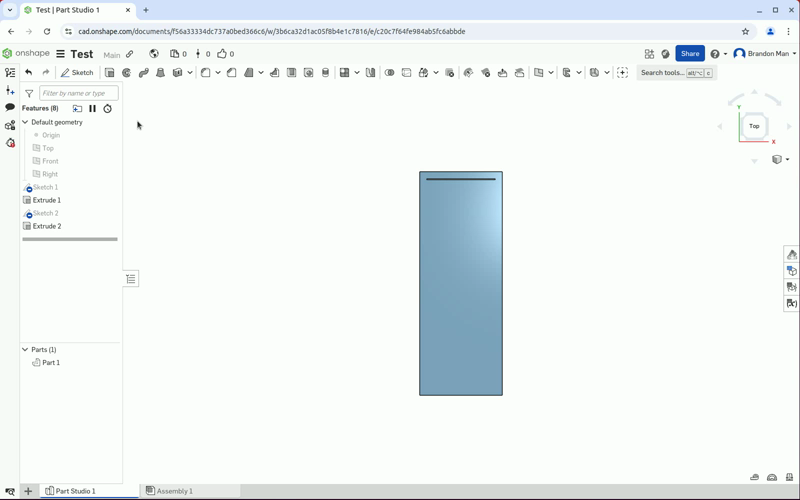
key(shift+h)
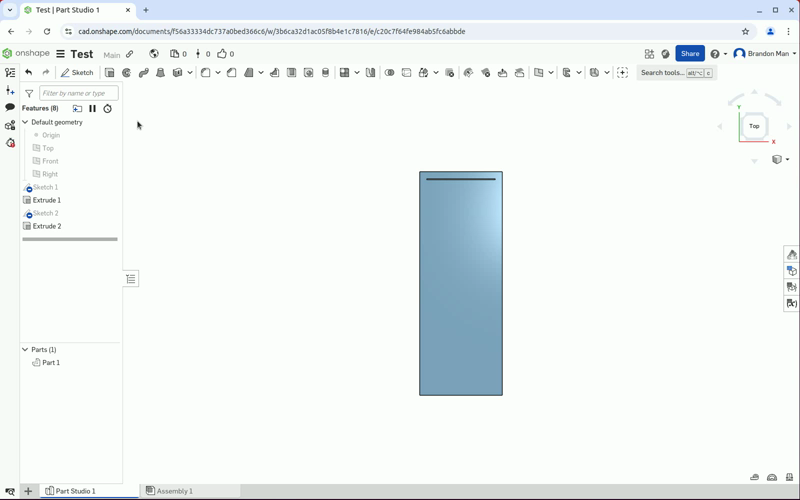
key(shift+h)
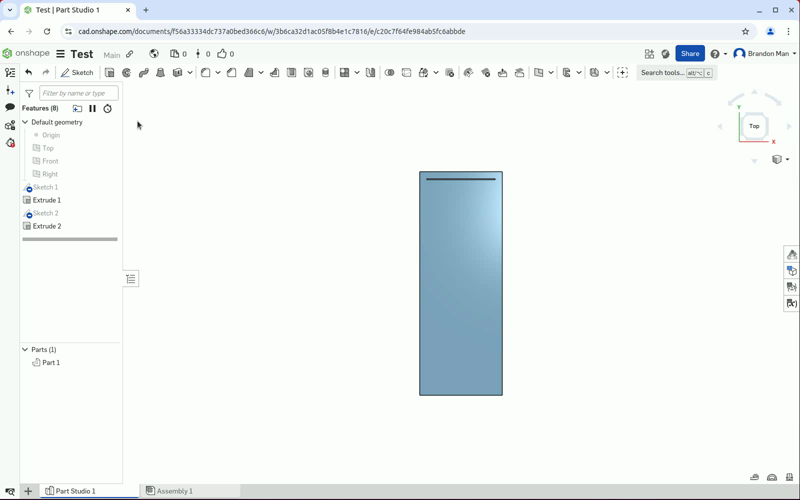
mouse_move(73, 189)
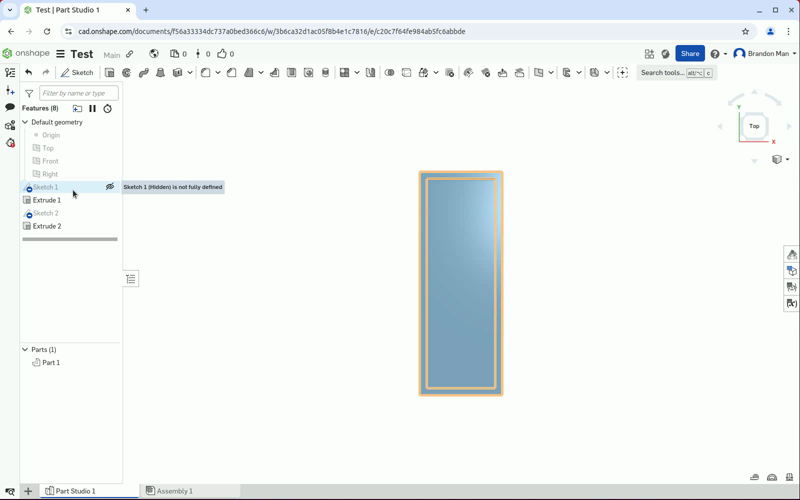
click(73, 189)
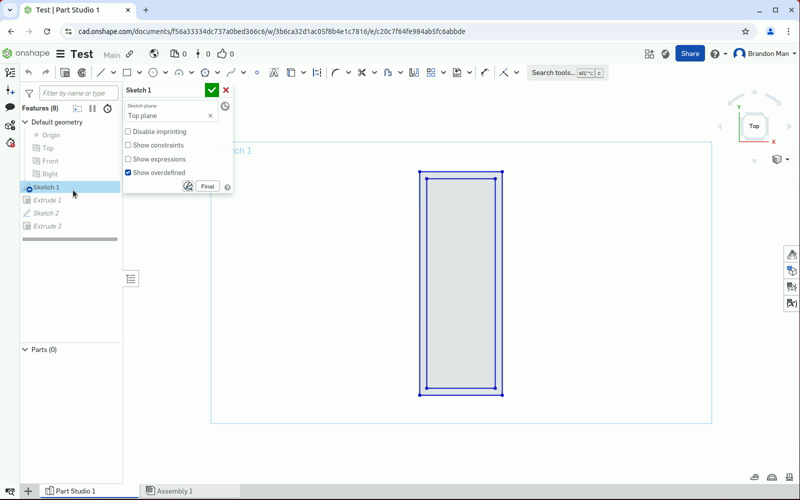
mouse_move(229, 92)
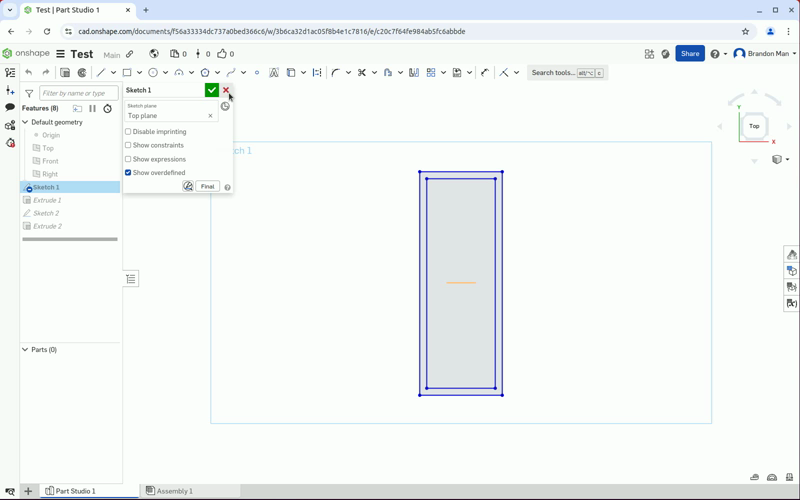
click(229, 92)
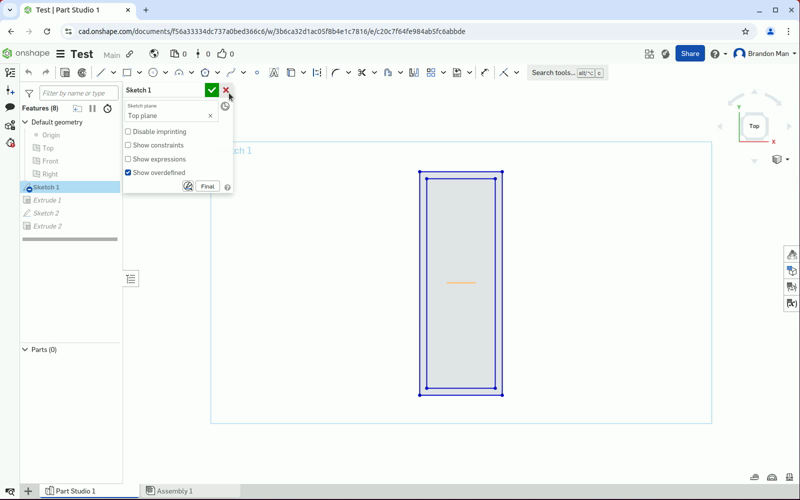
key(shift+s)
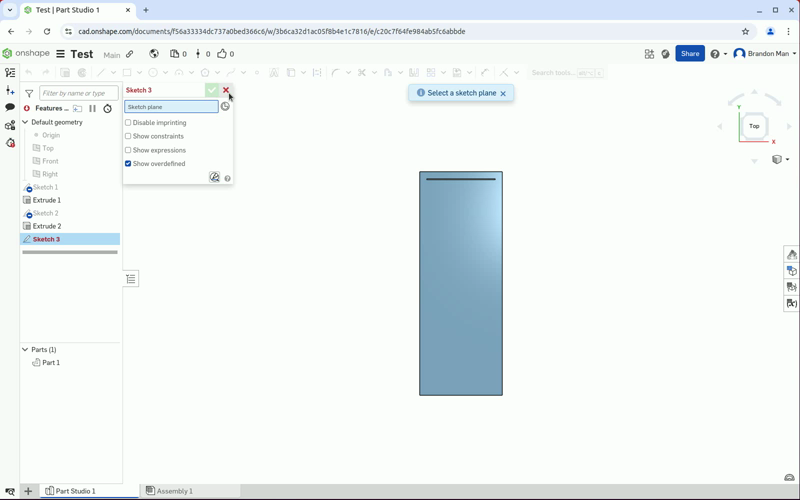
mouse_move(73, 150)
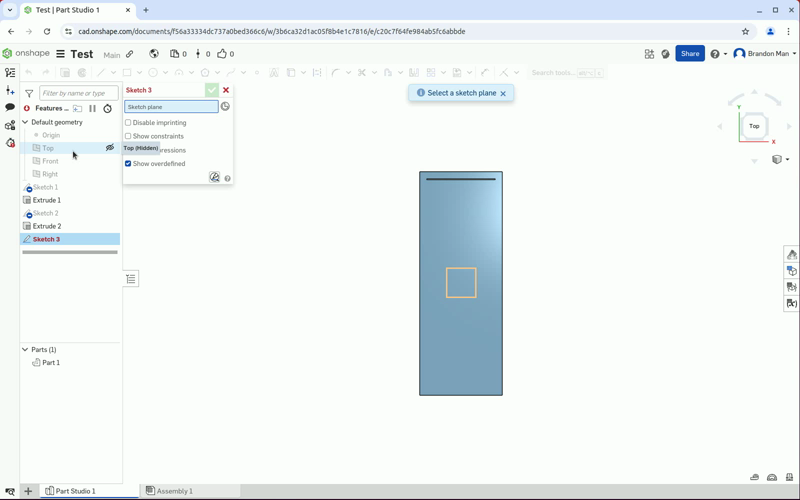
click(73, 150)
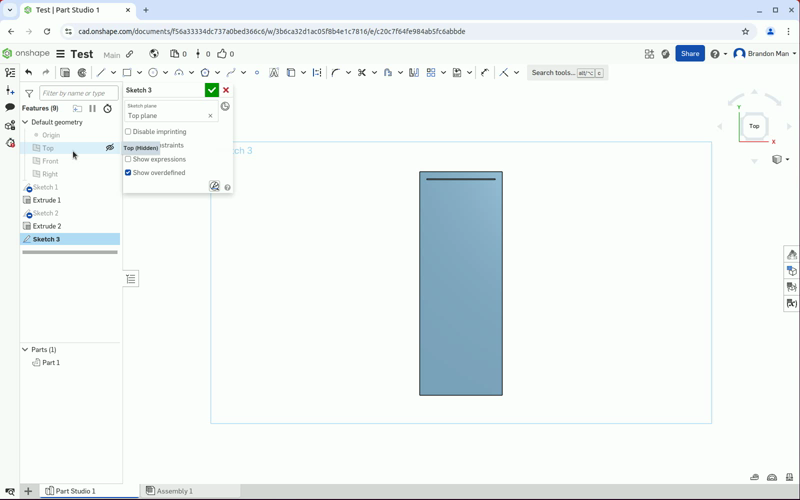
mouse_move(73, 352)
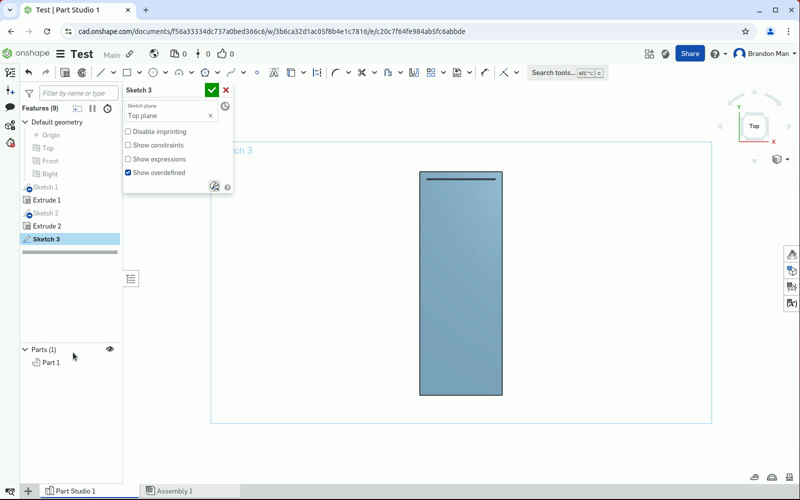
key(y)
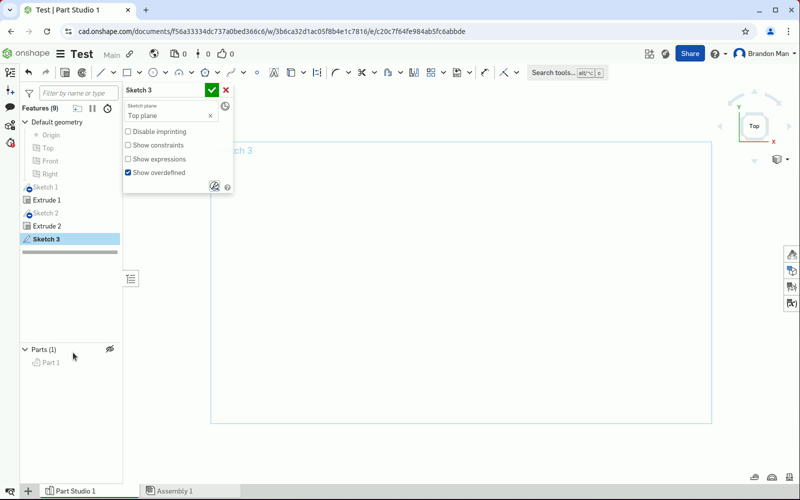
key(l)
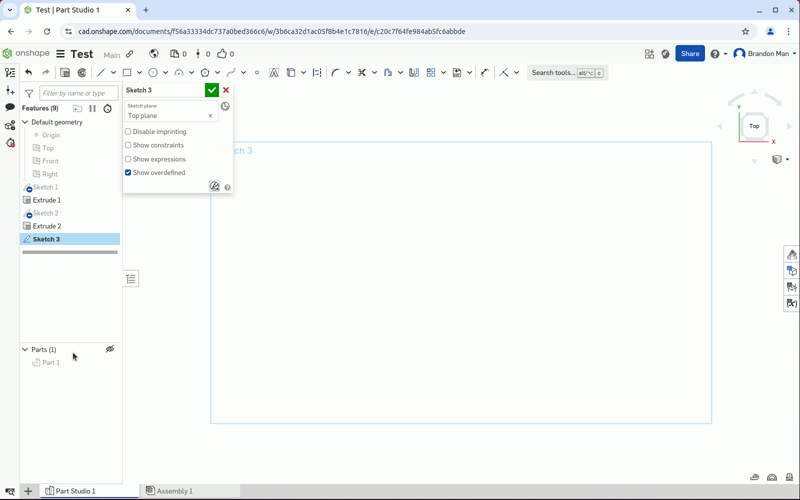
key_down(shift)
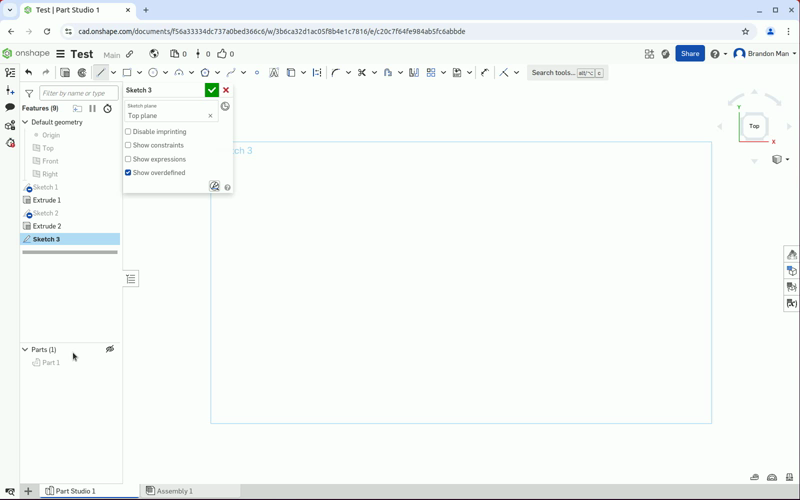
mouse_move(426, 388)
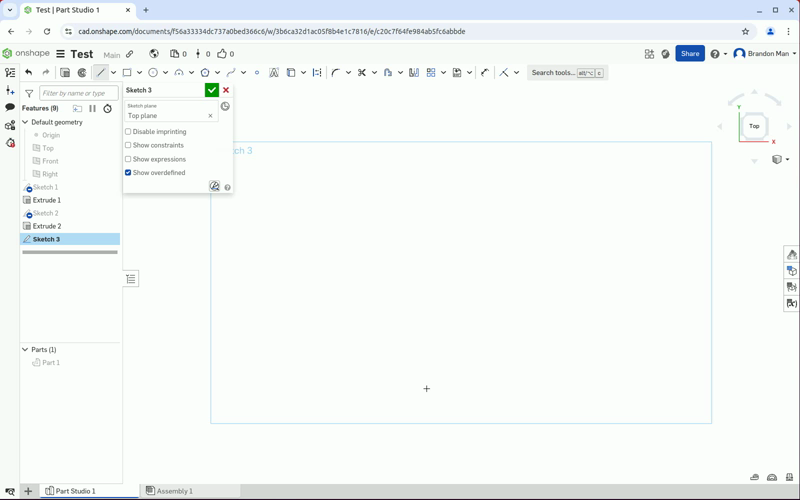
click(426, 388)
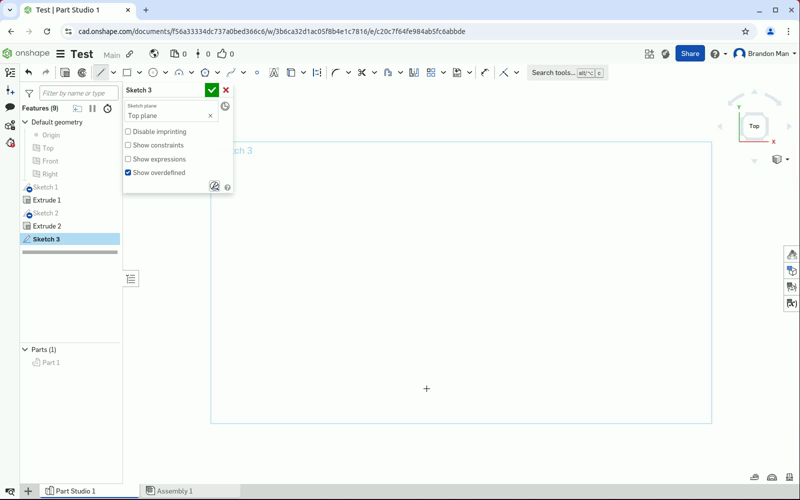
key_up(shift)
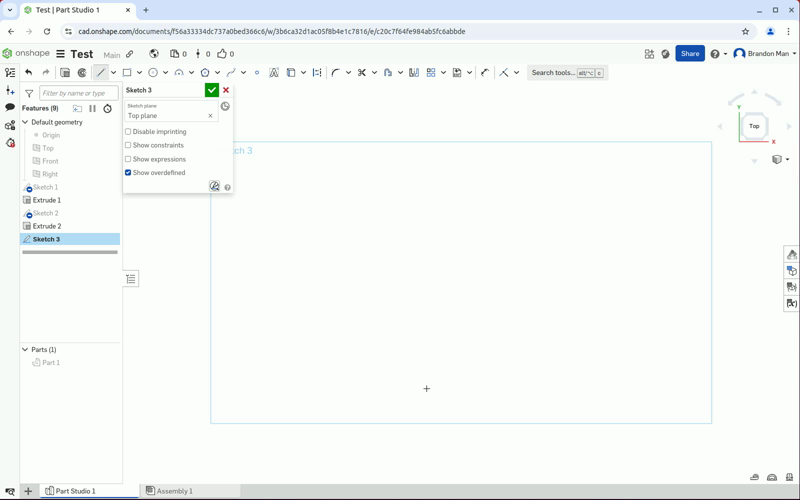
key_down(shift)
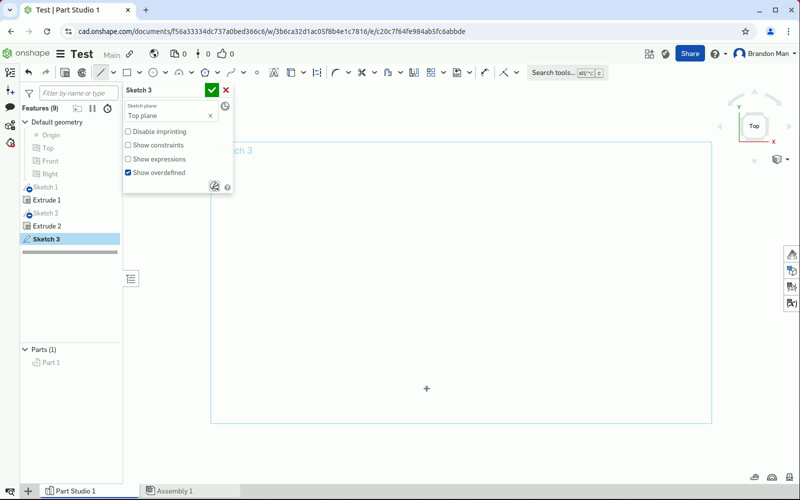
mouse_move(495, 388)
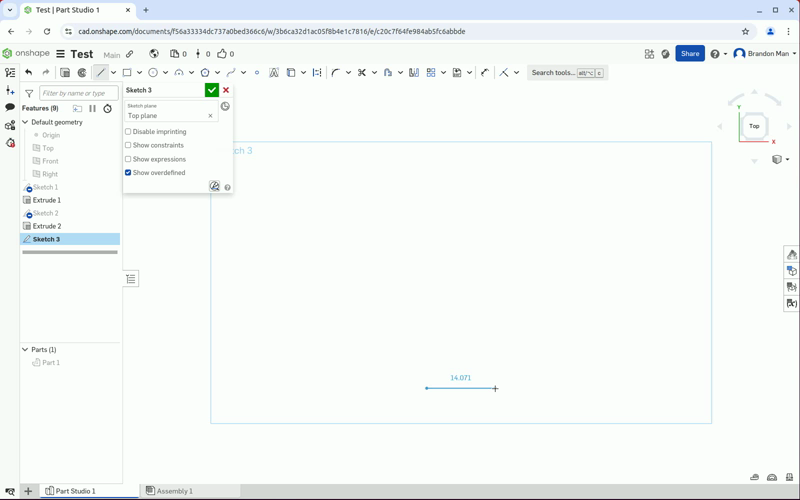
click(495, 388)
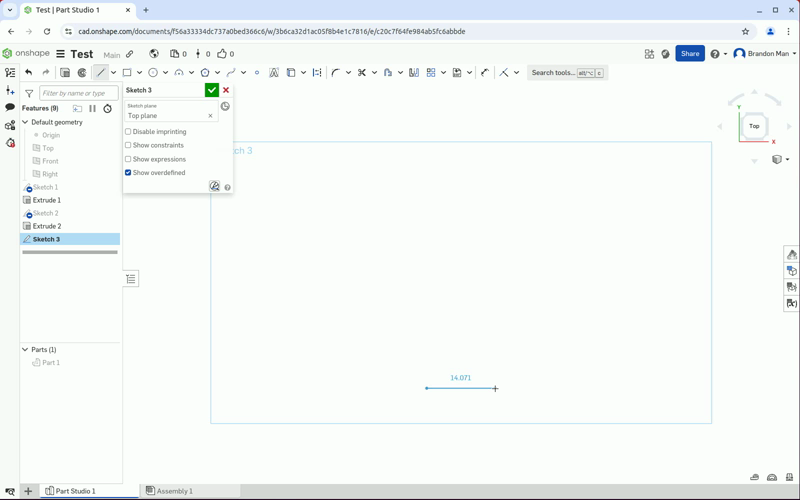
key_up(shift)
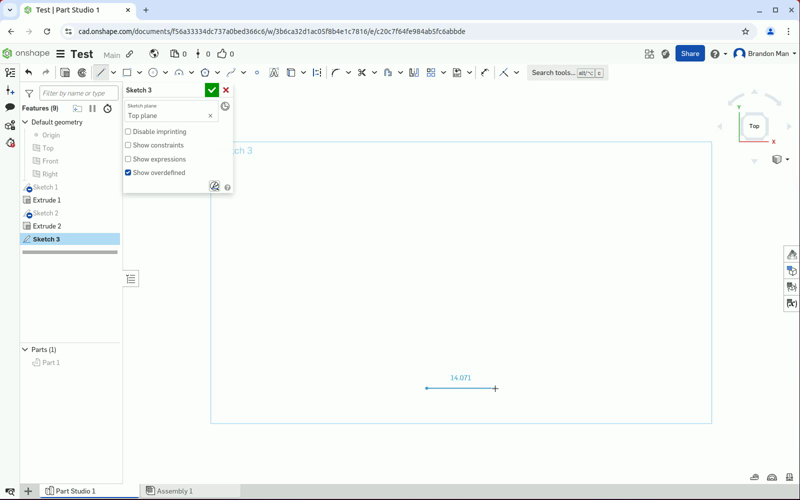
key_down(shift)
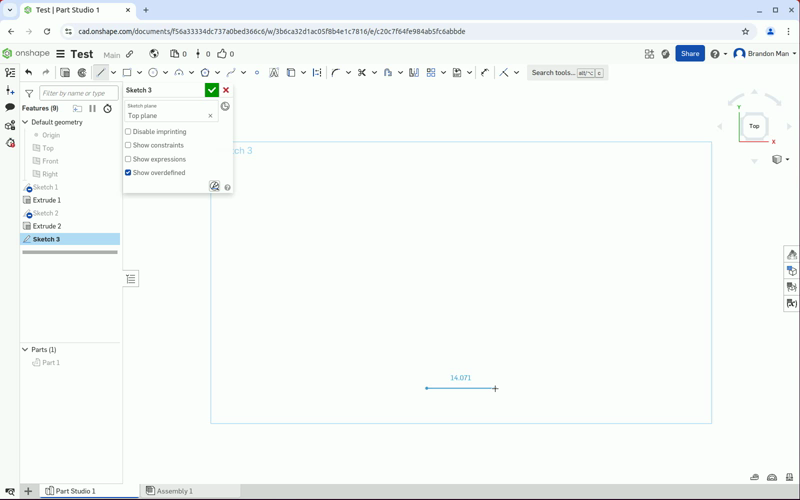
mouse_move(495, 179)
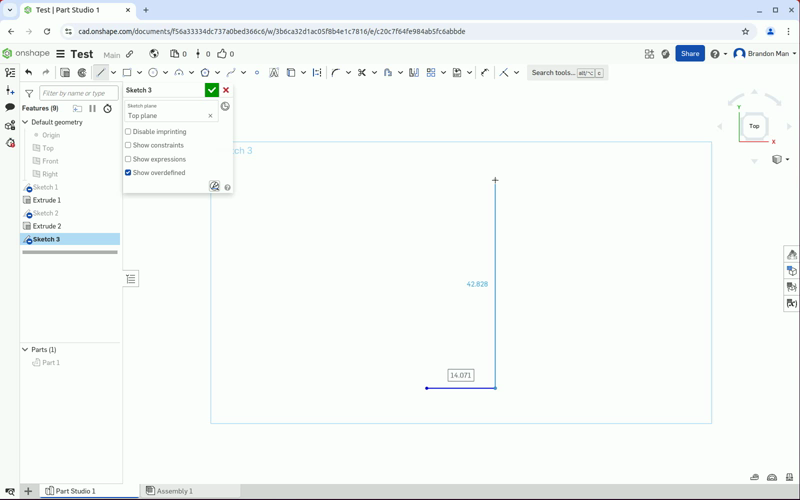
click(495, 179)
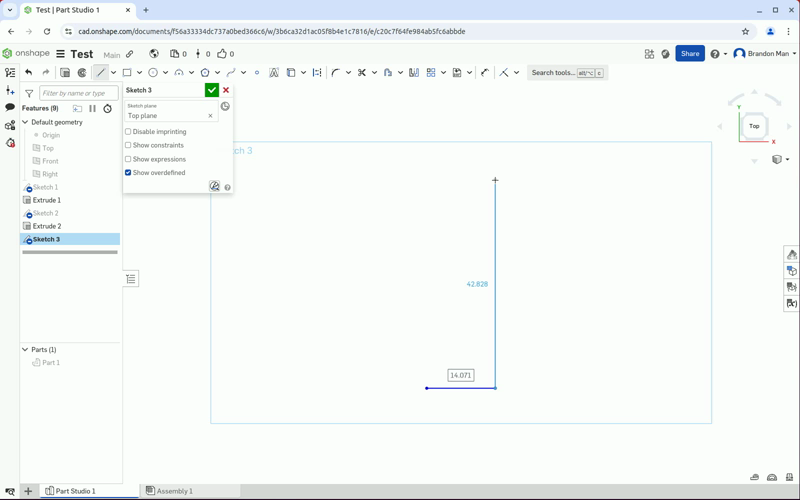
key_up(shift)
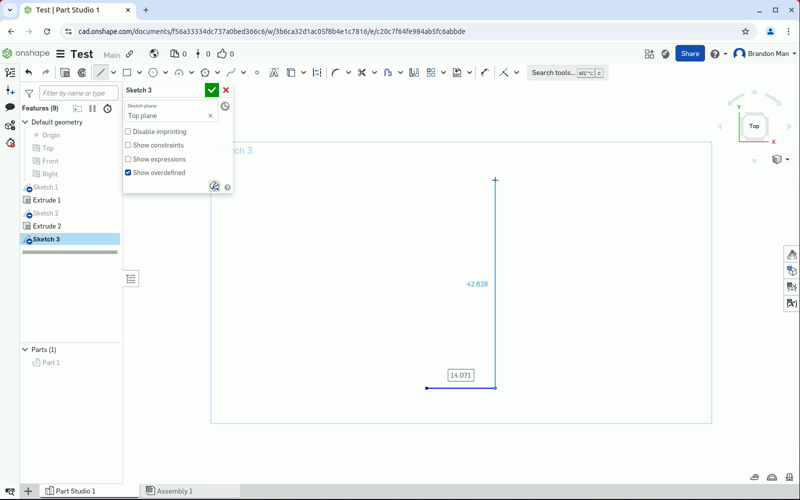
key_down(shift)
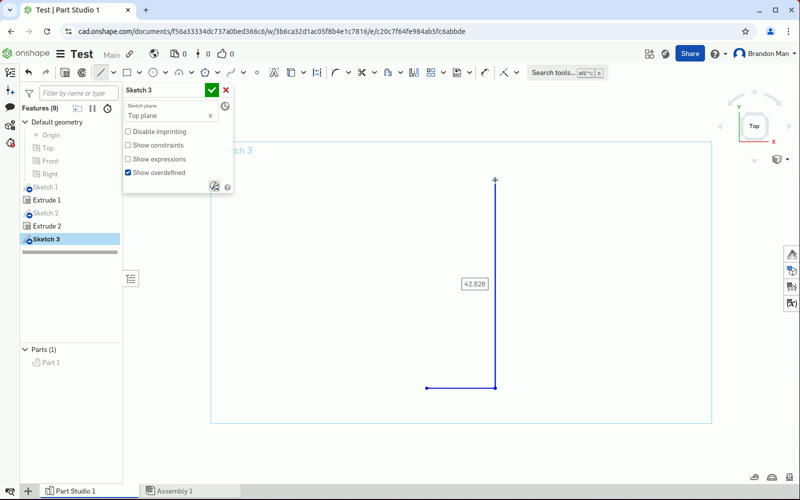
mouse_move(426, 179)
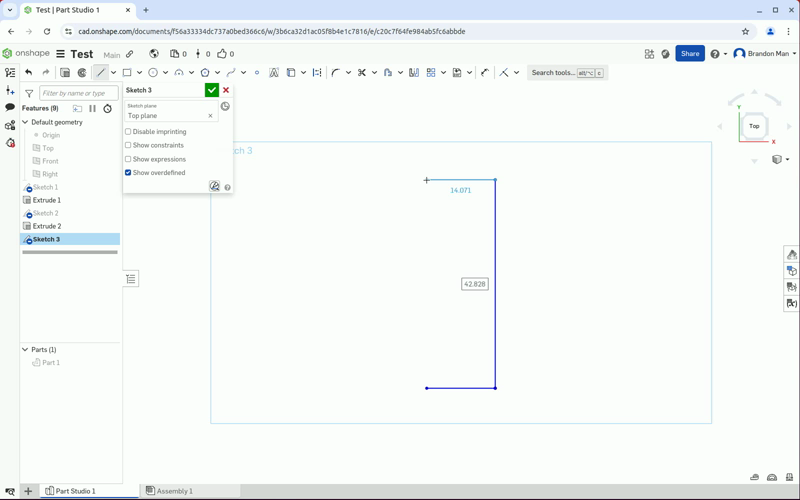
click(426, 179)
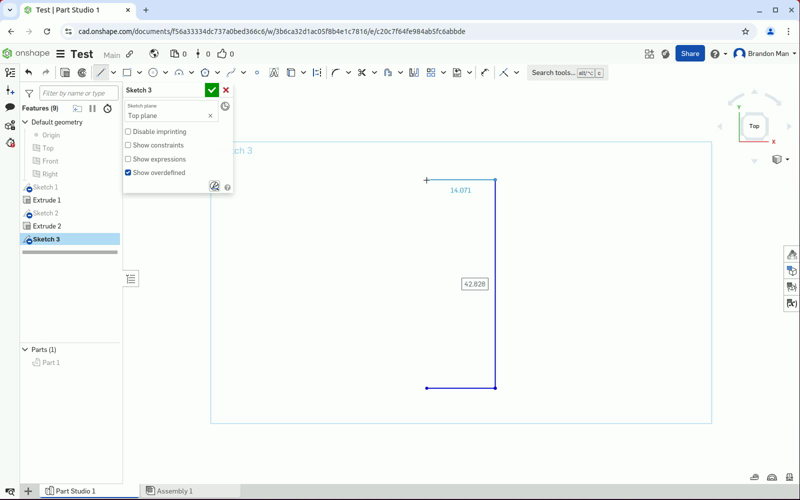
key_up(shift)
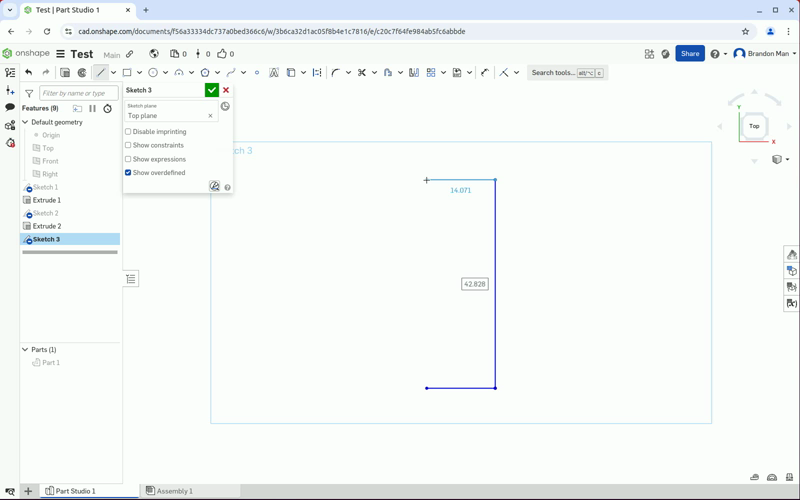
key_down(shift)
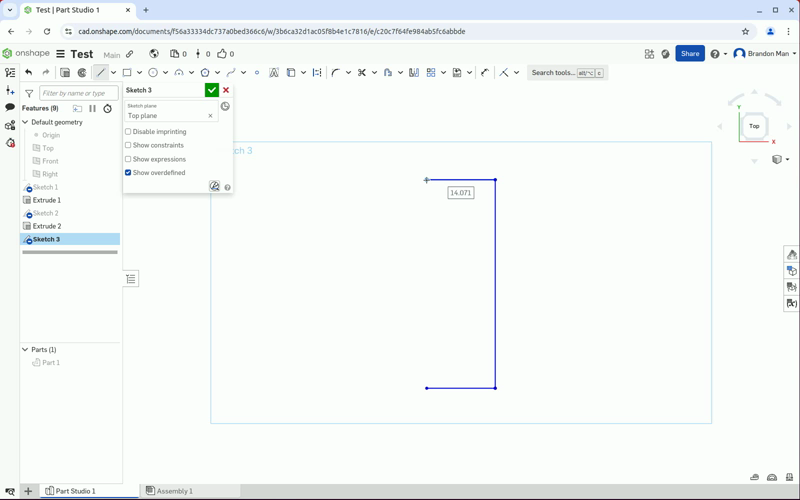
mouse_move(426, 388)
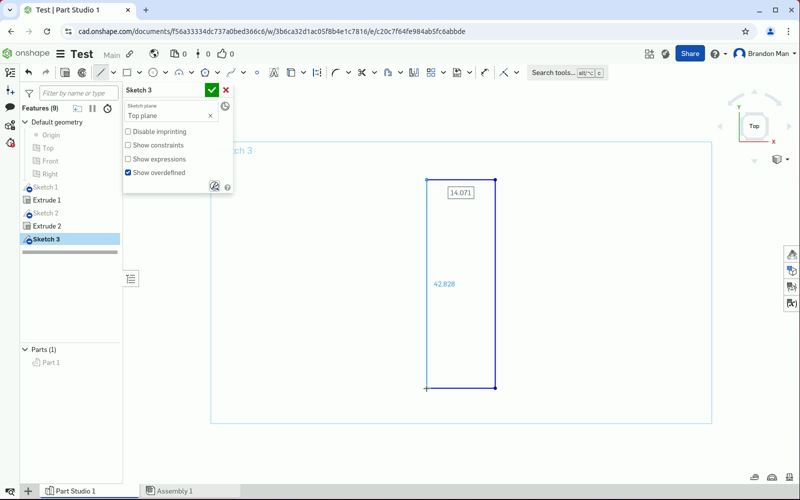
key_up(shift)
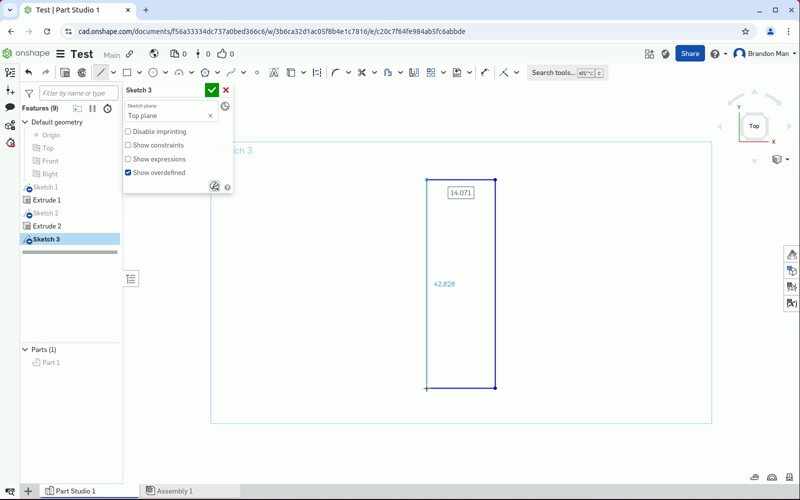
click(426, 388)
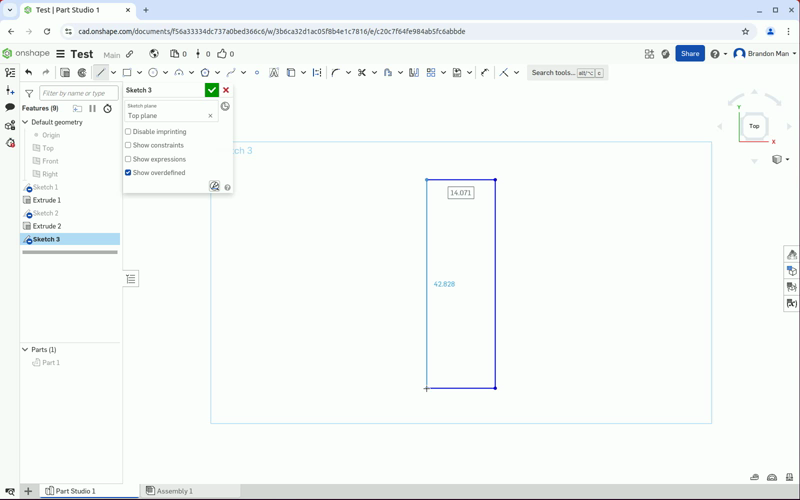
key(esc)
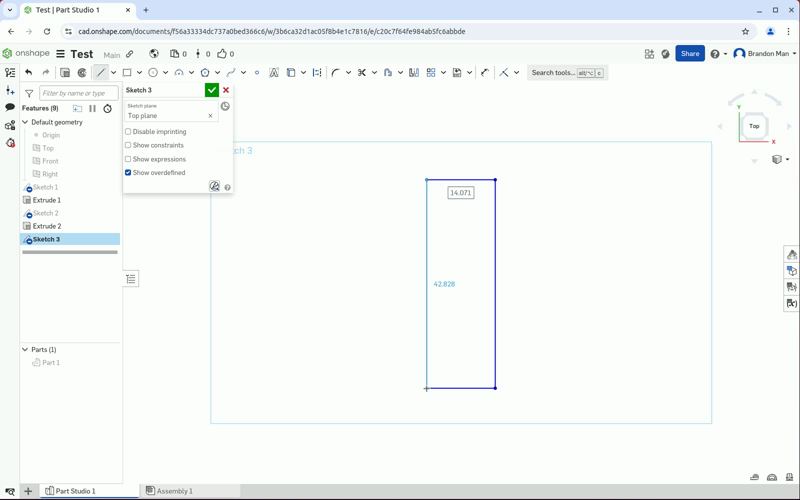
mouse_move(477, 362)
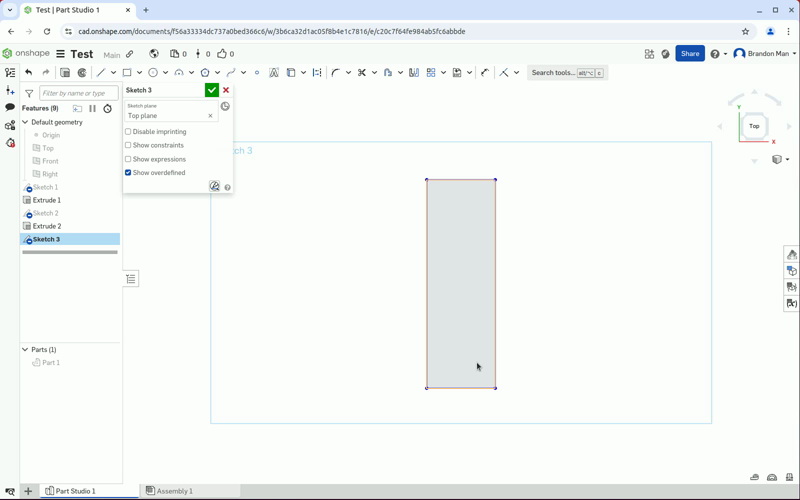
click(477, 362)
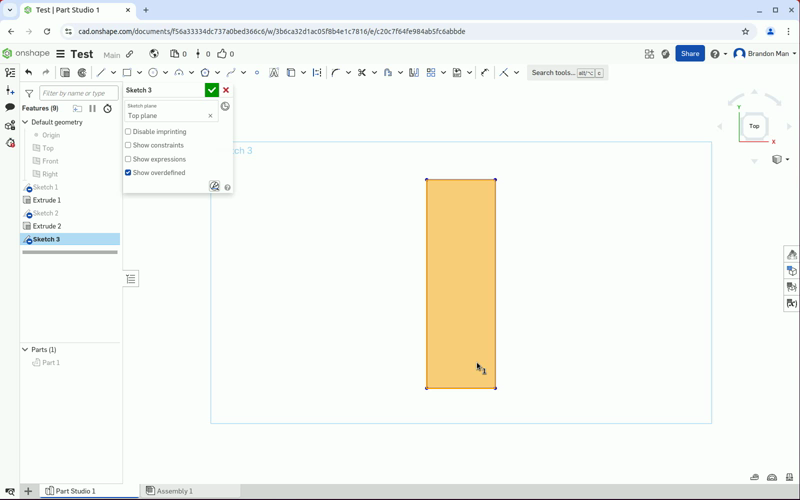
mouse_move(73, 352)
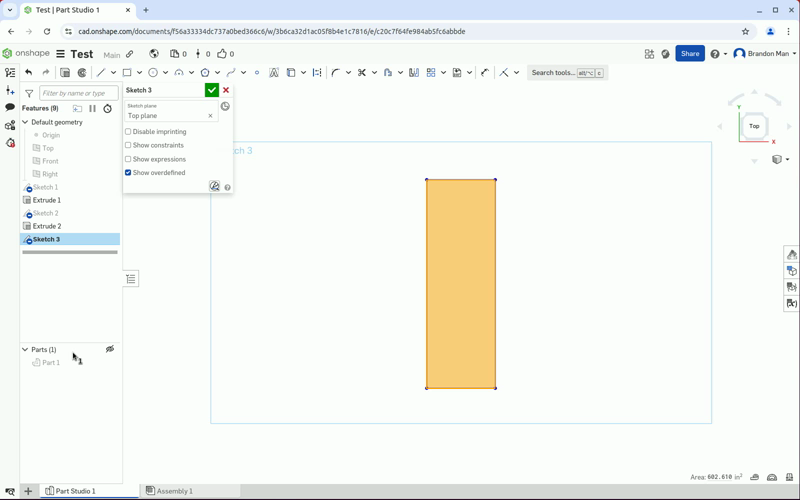
key(shift+y)
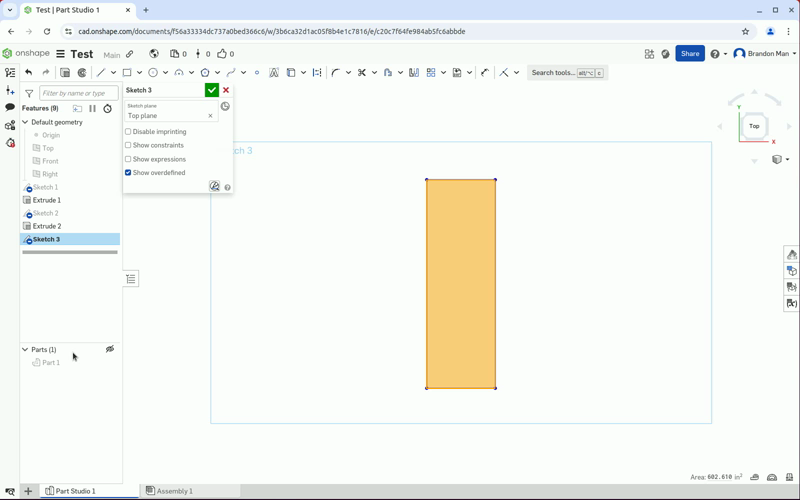
key(shift+e)
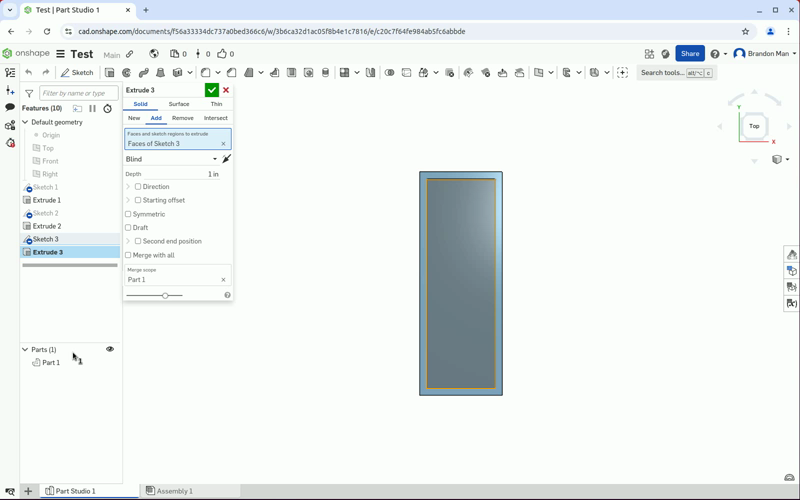
mouse_move(143, 106)
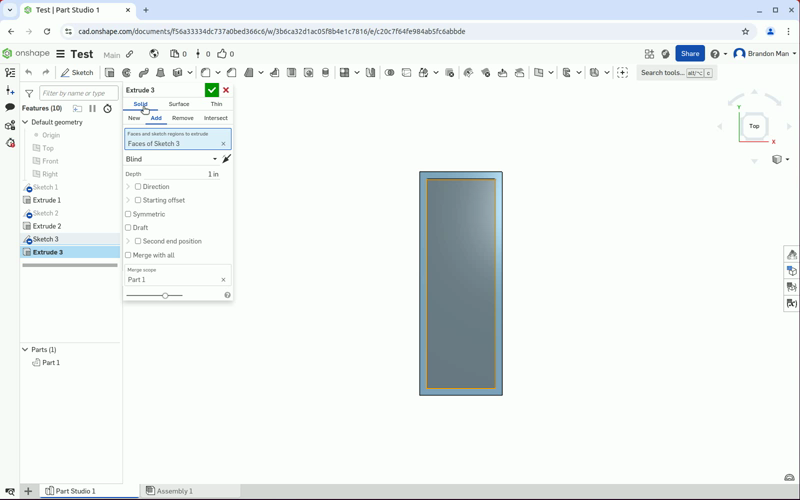
click(143, 106)
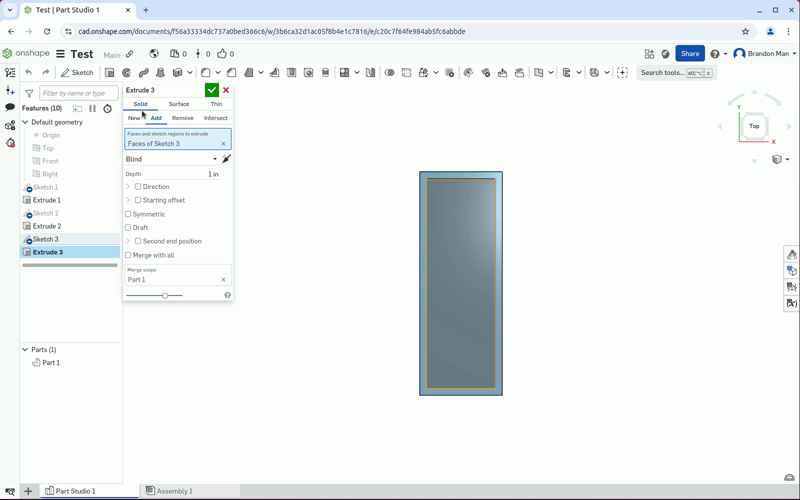
mouse_move(137, 120)
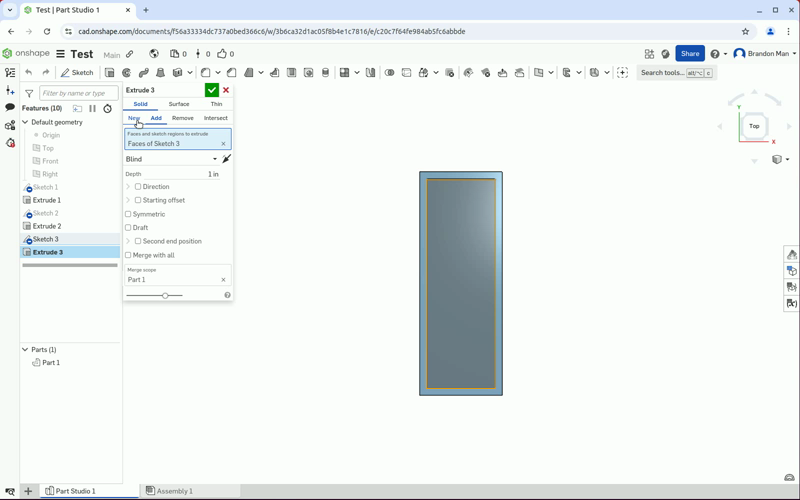
click(137, 120)
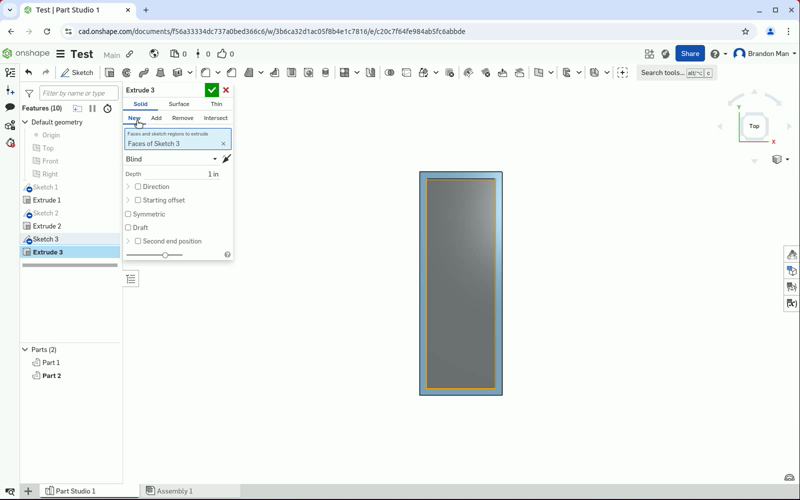
key(tab, 4)
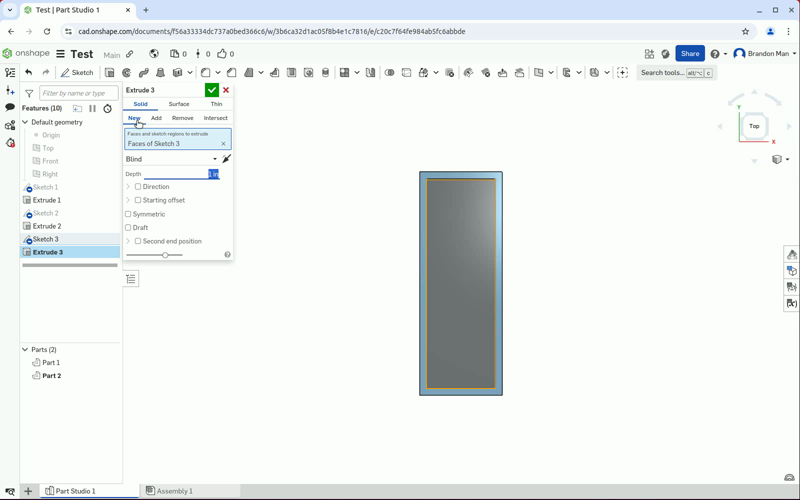
text(2.407)
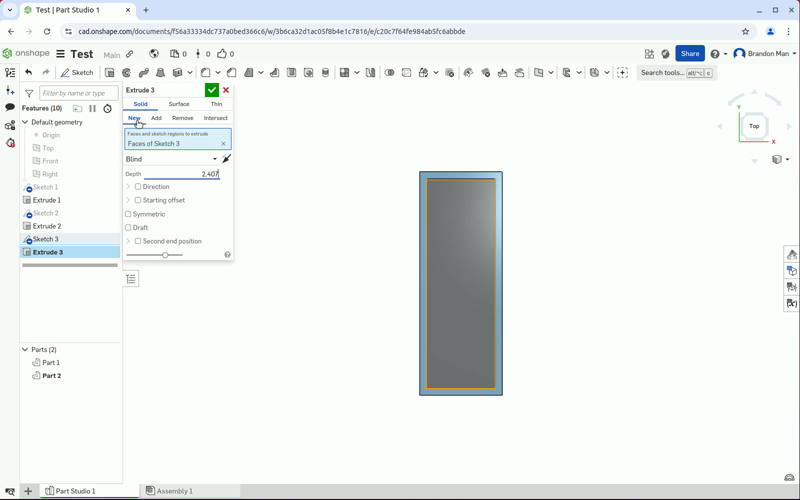
key(enter)
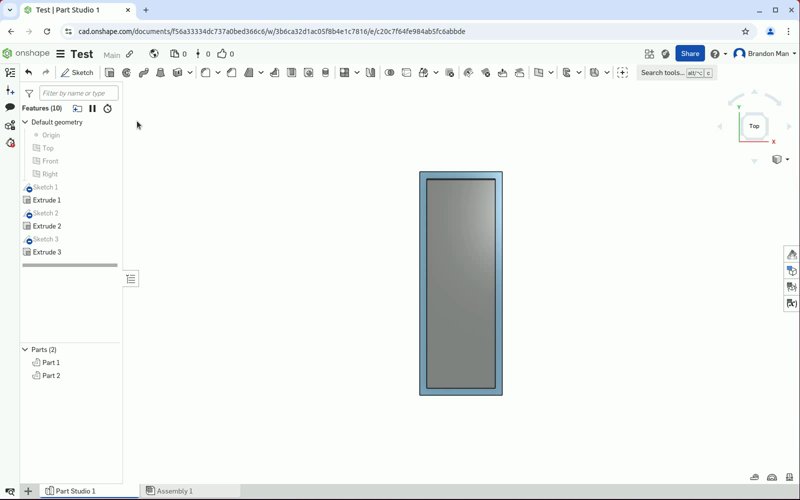
key(shift+h)
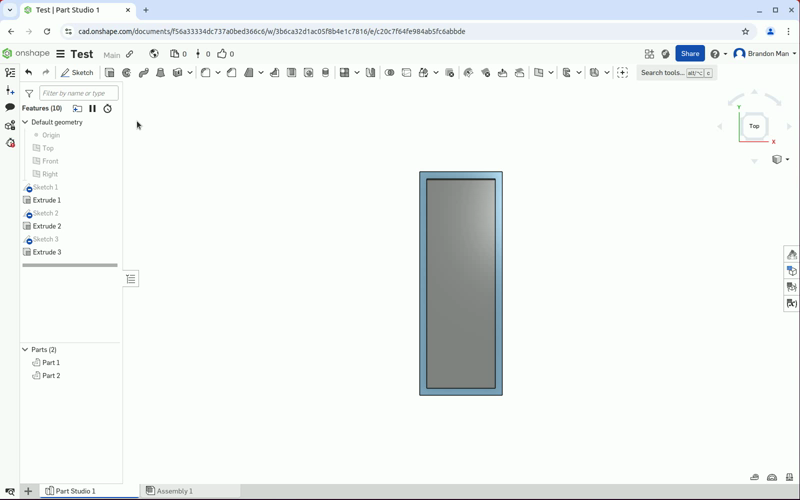
key(shift+h)
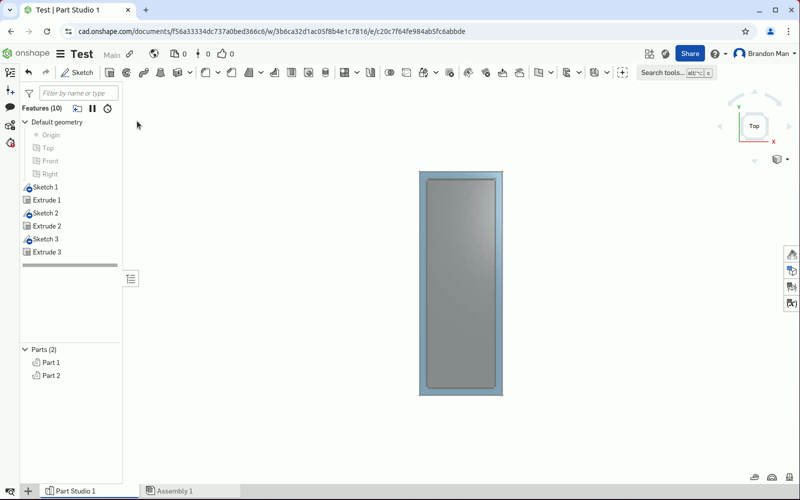
key(shift+7)
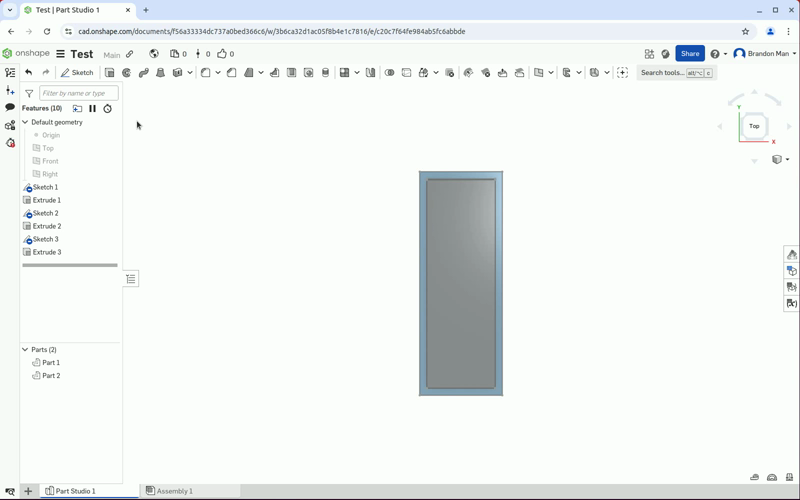
key(up, 3)
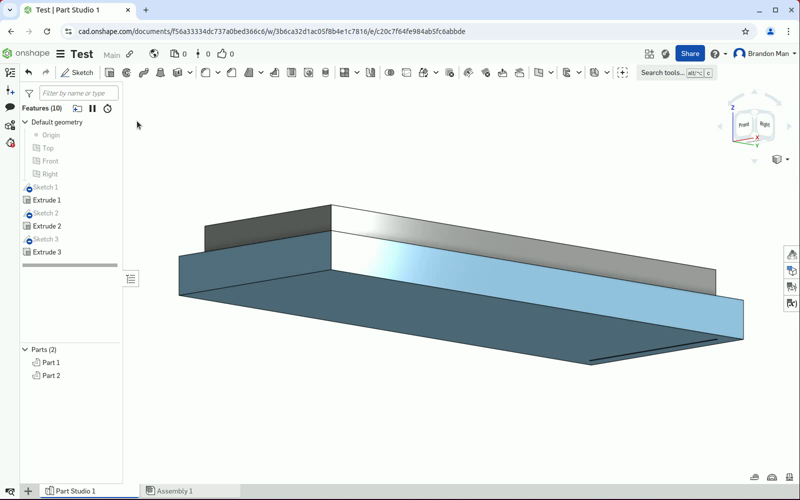
key(left, 3)
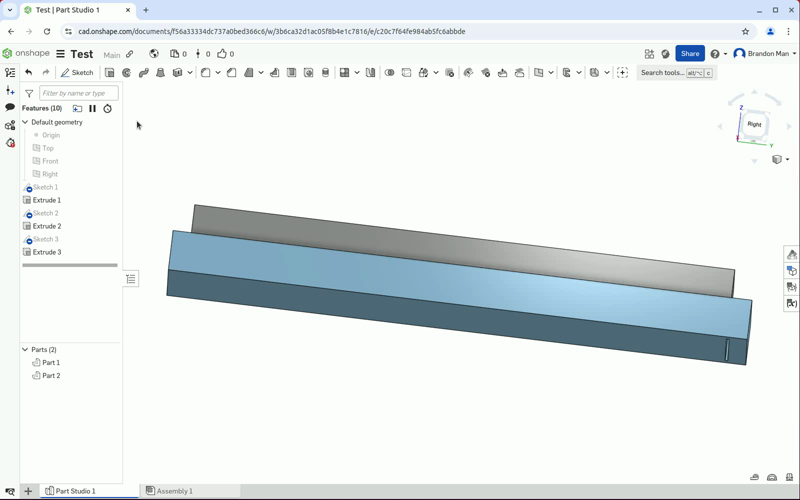
key(right, 3)
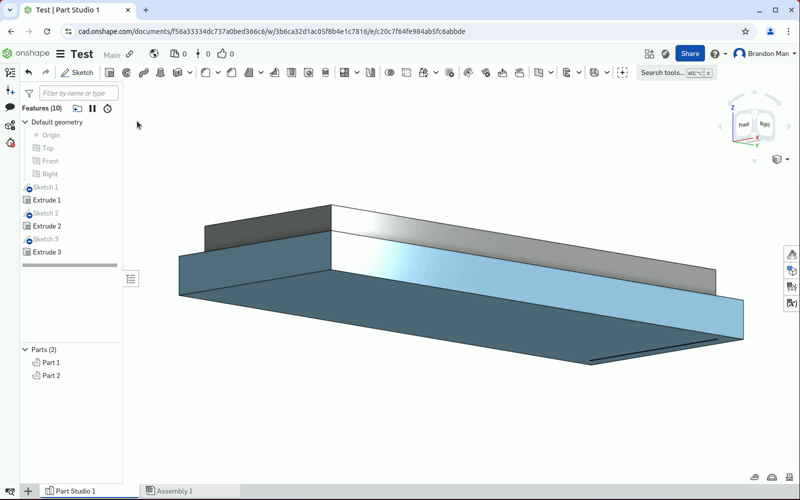
key(down, 3)
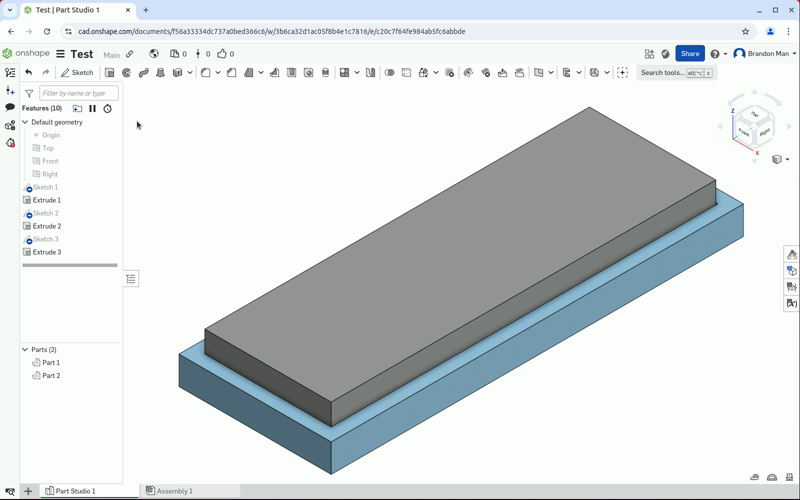
mouse_move(73, 189)
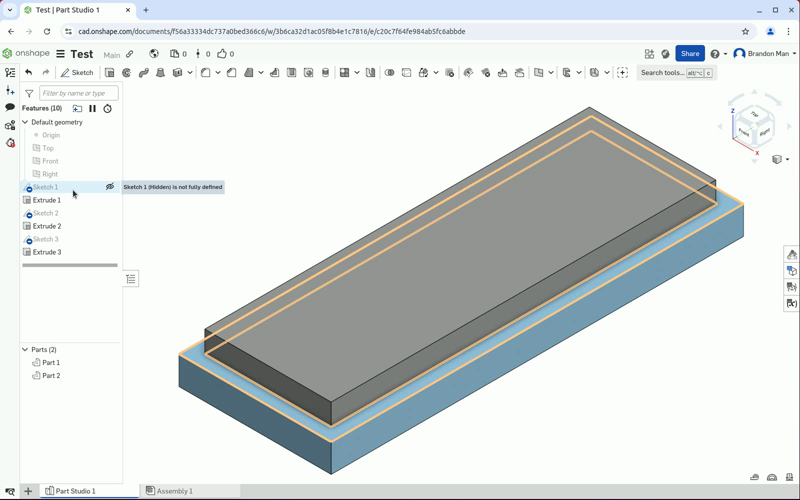
click(73, 189)